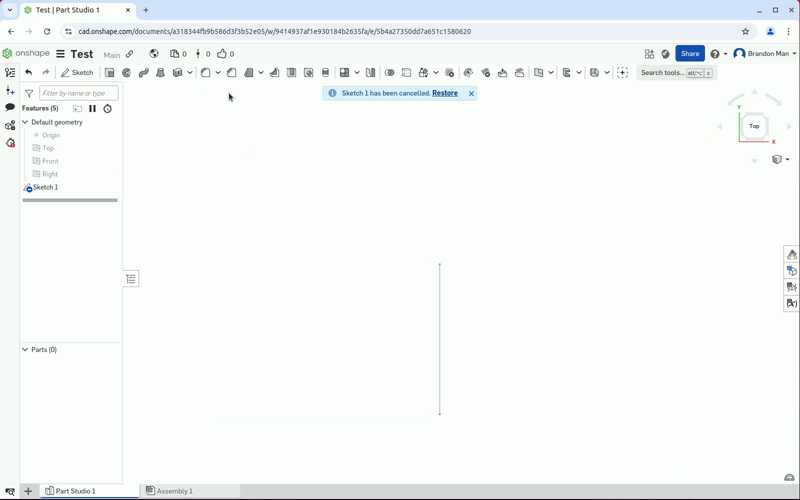
key(shift+h)
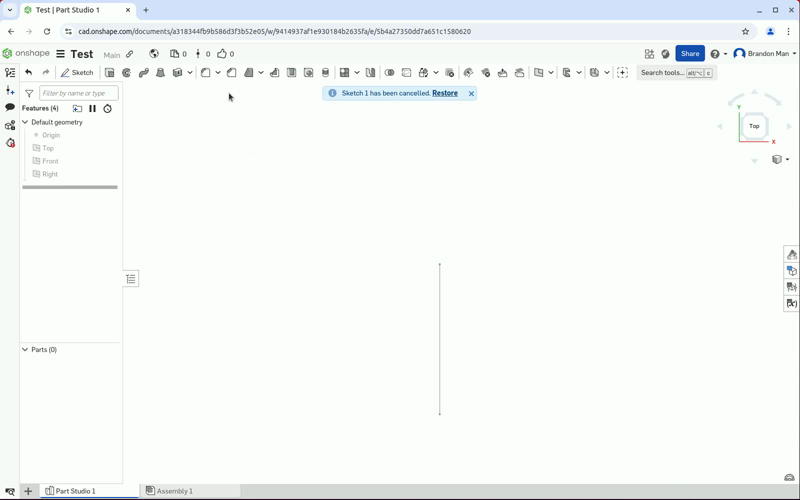
key(shift+s)
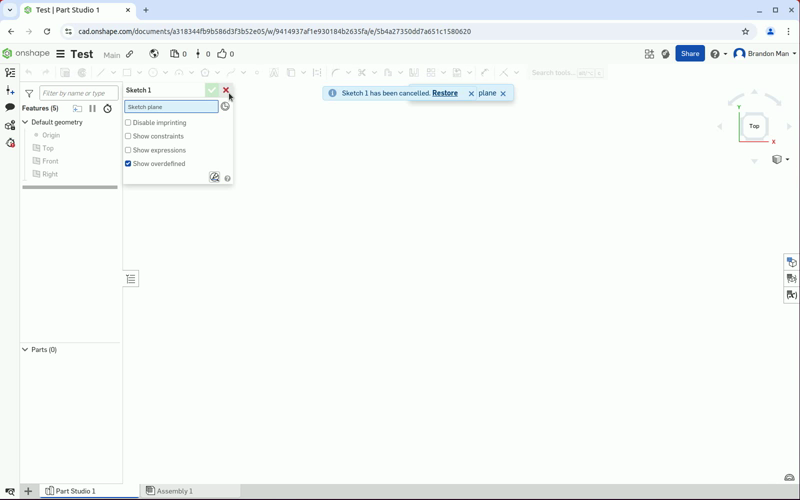
mouse_move(73, 150)
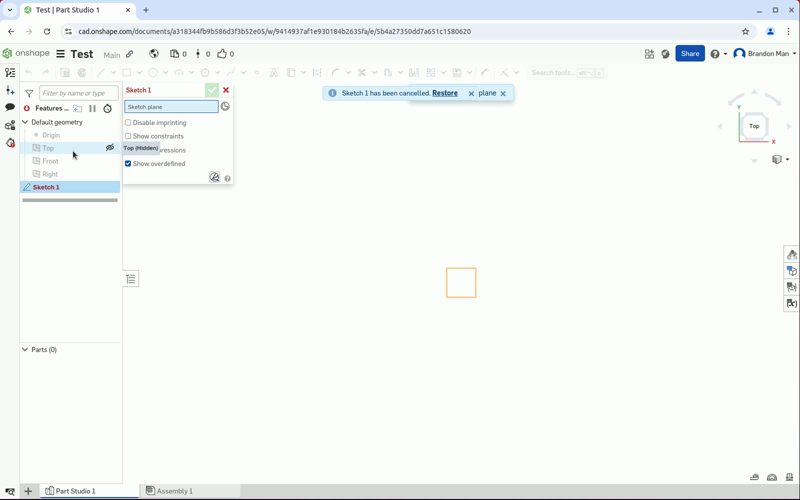
click(73, 150)
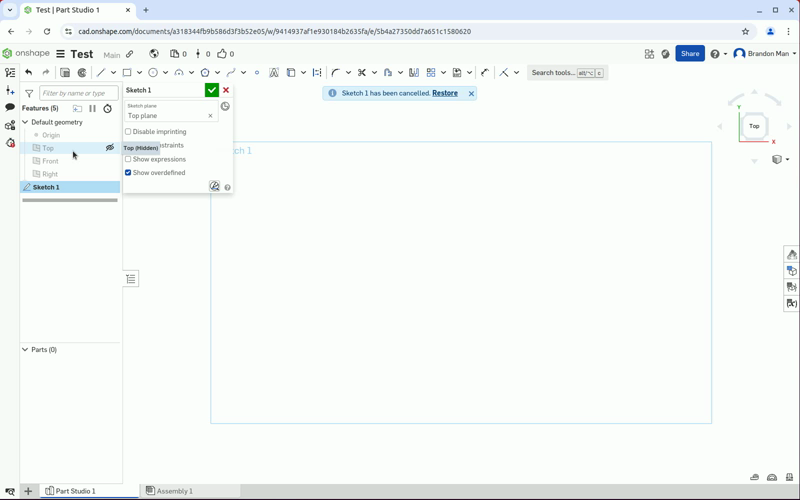
mouse_move(73, 352)
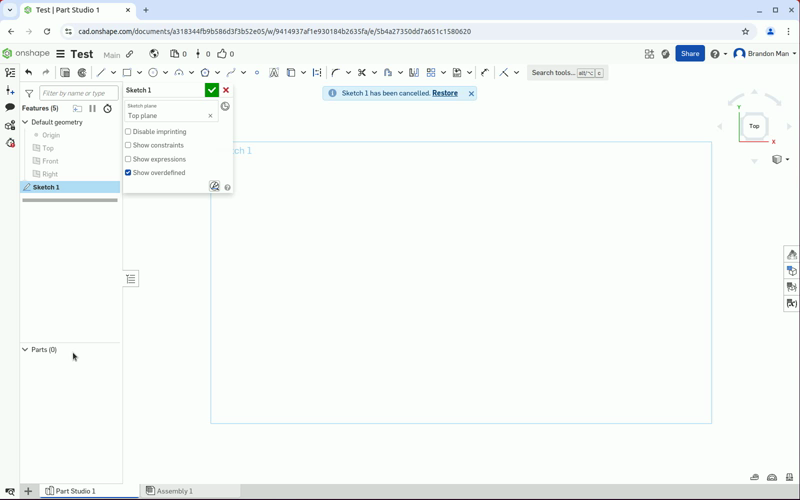
key(y)
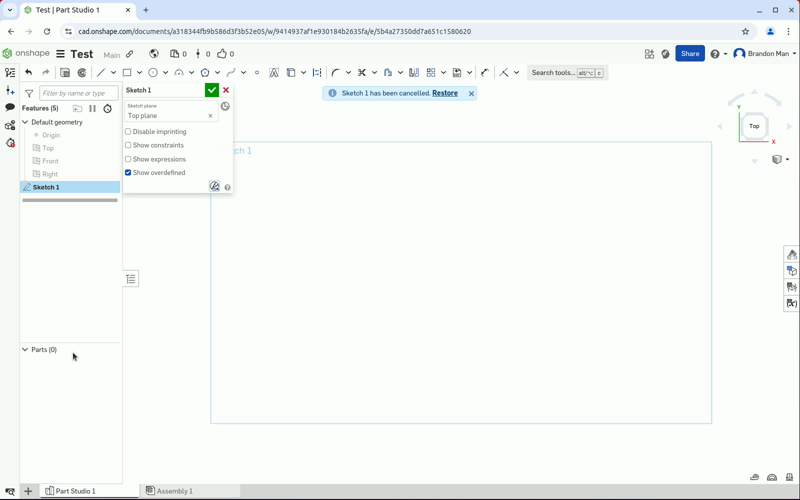
key(c)
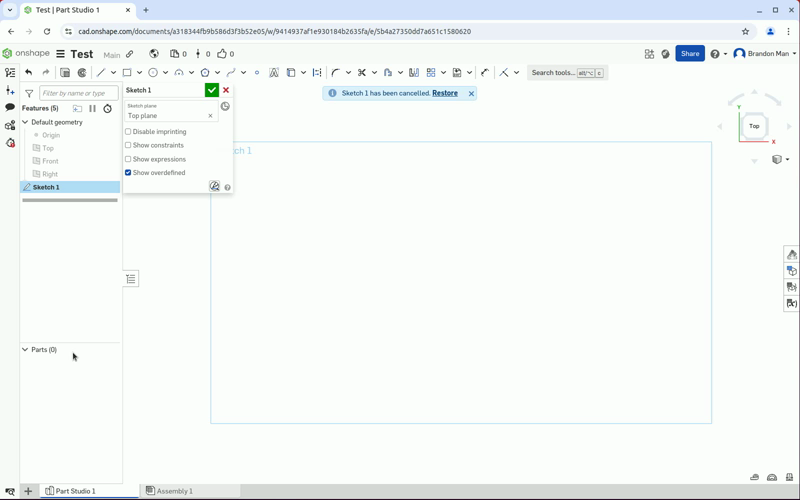
key_down(shift)
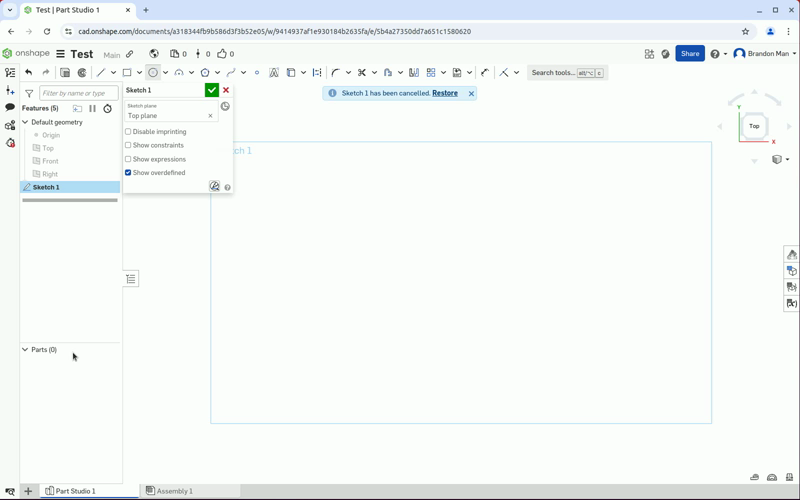
mouse_move(461, 282)
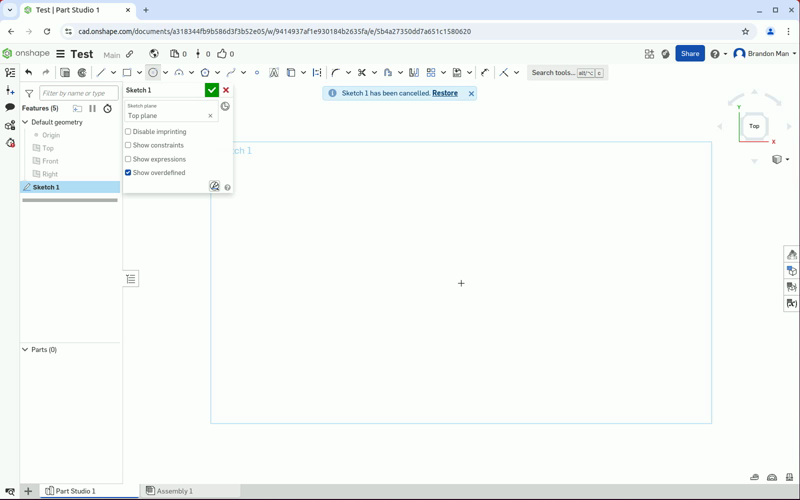
click(461, 282)
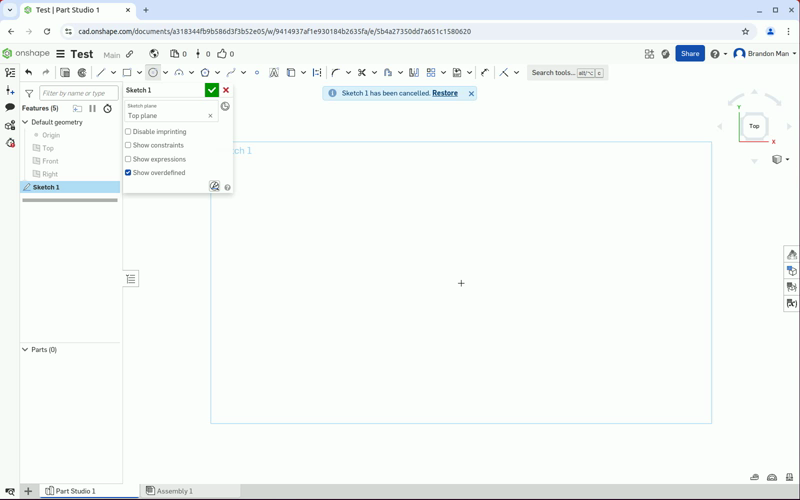
key_up(shift)
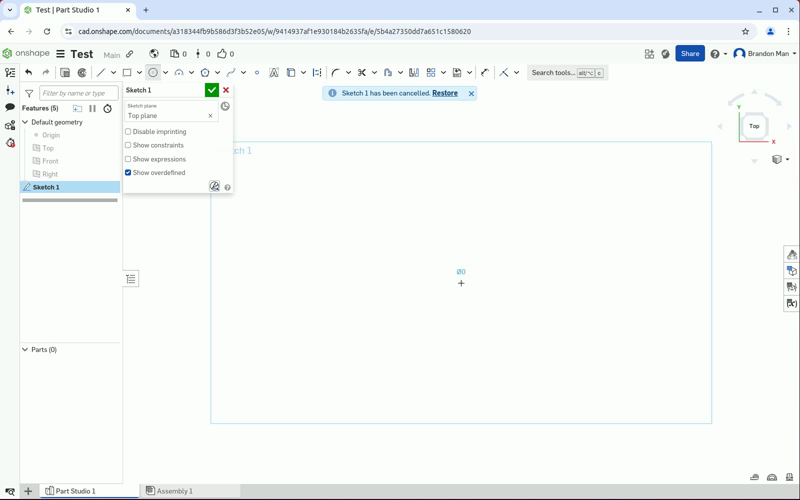
mouse_move(463, 282)
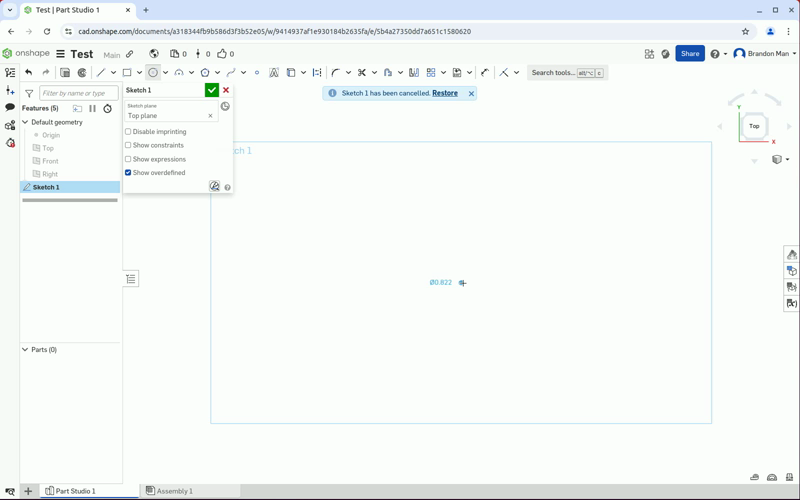
scroll(6)
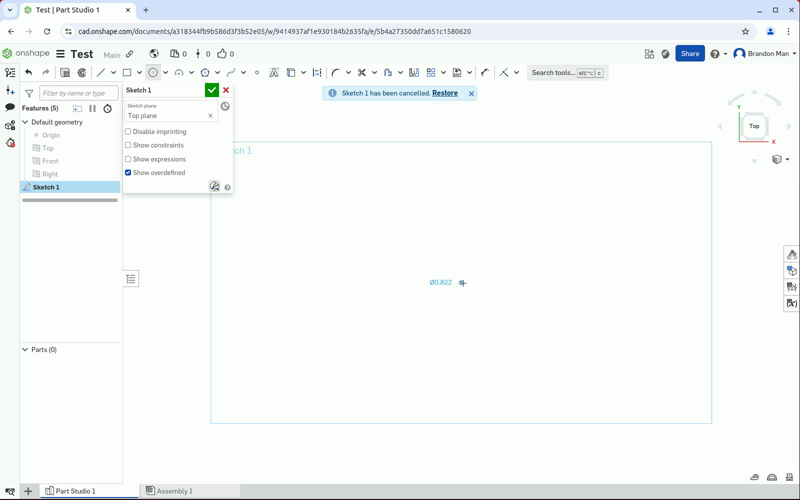
scroll(6)
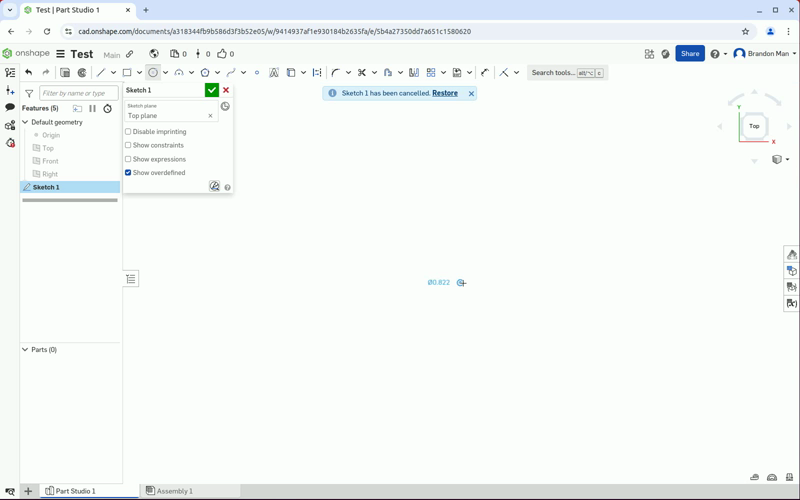
scroll(6)
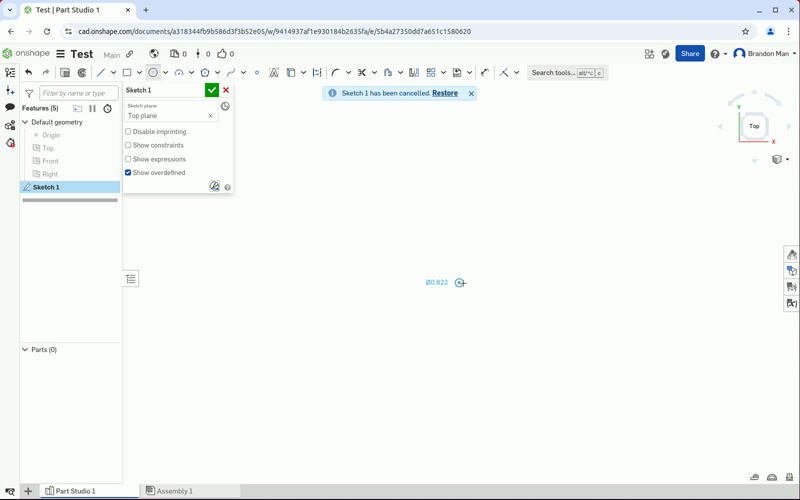
scroll(6)
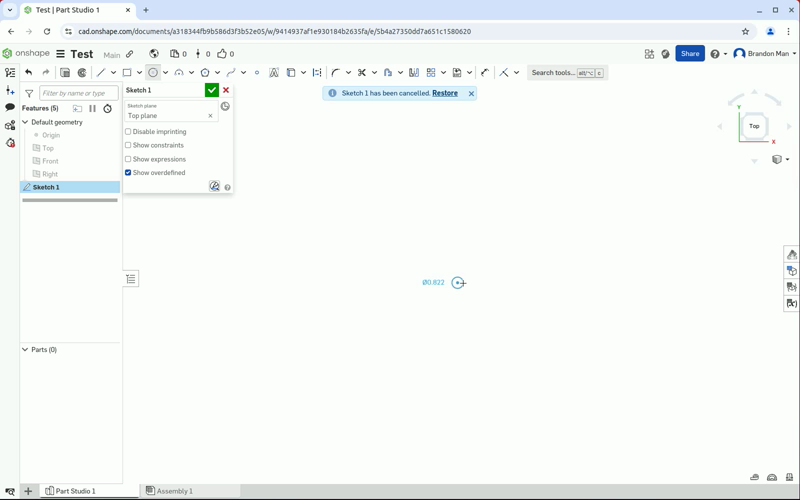
scroll(6)
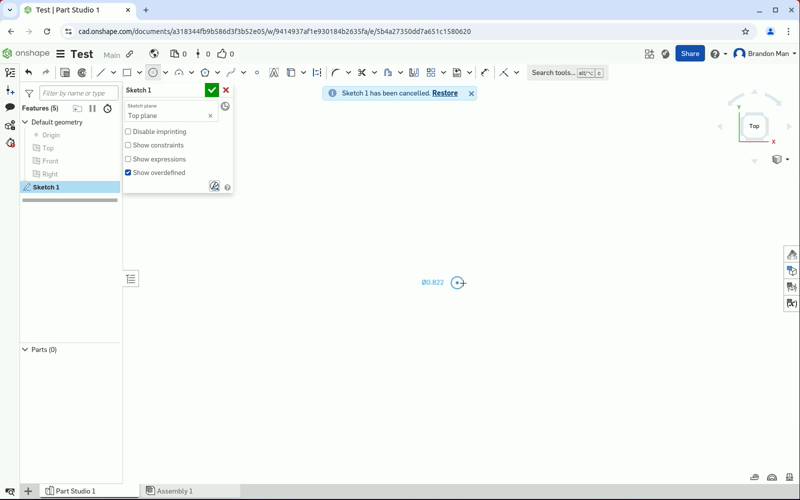
scroll(6)
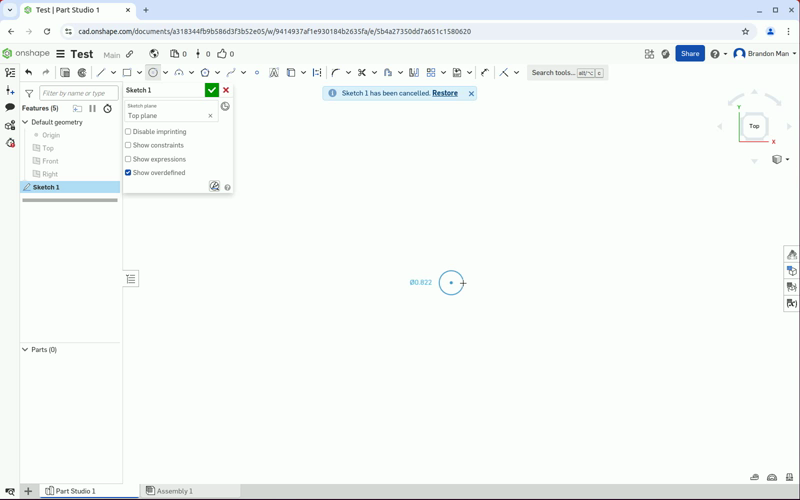
scroll(6)
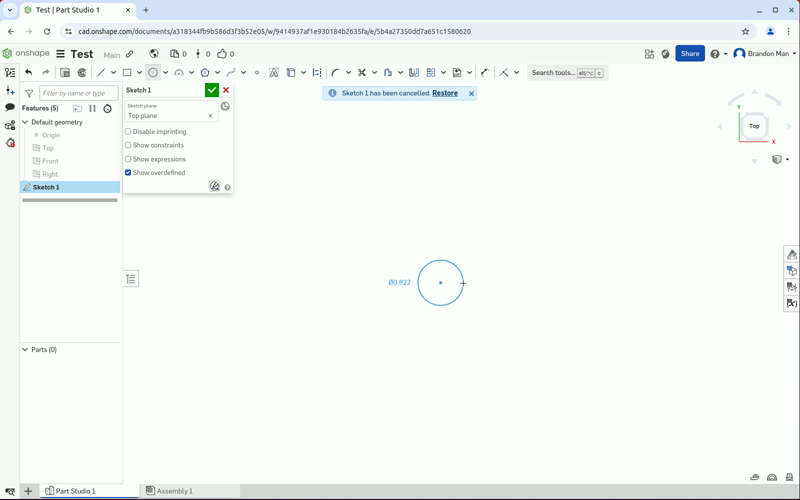
click(463, 282)
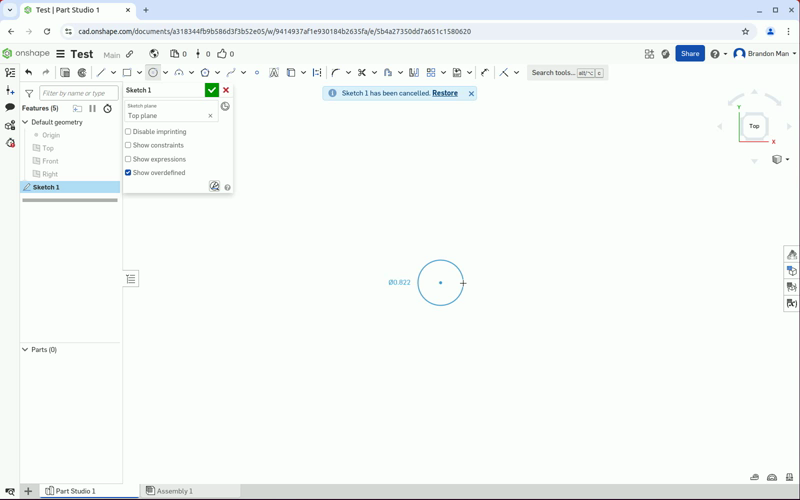
scroll(-6)
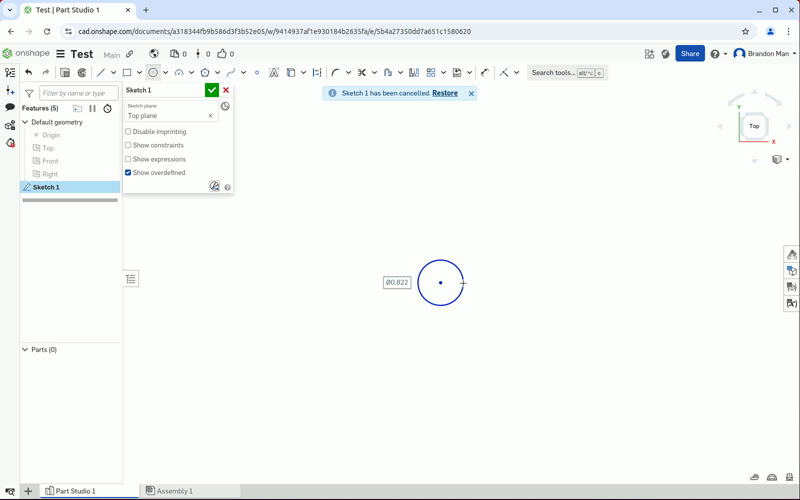
scroll(-6)
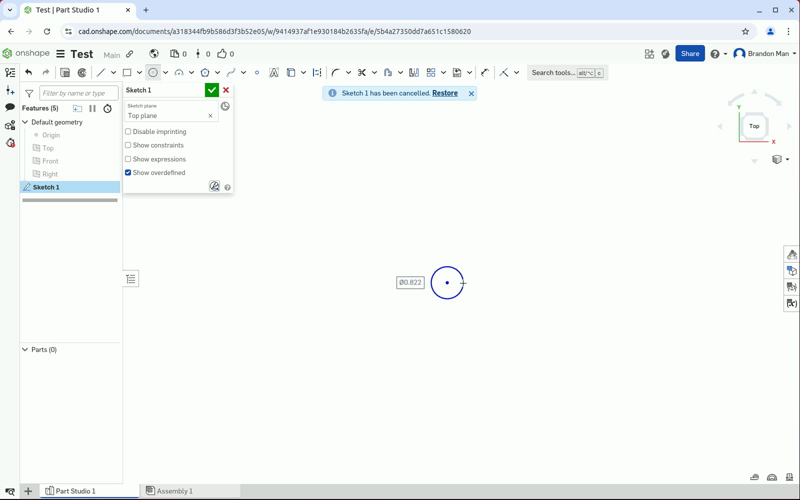
scroll(-6)
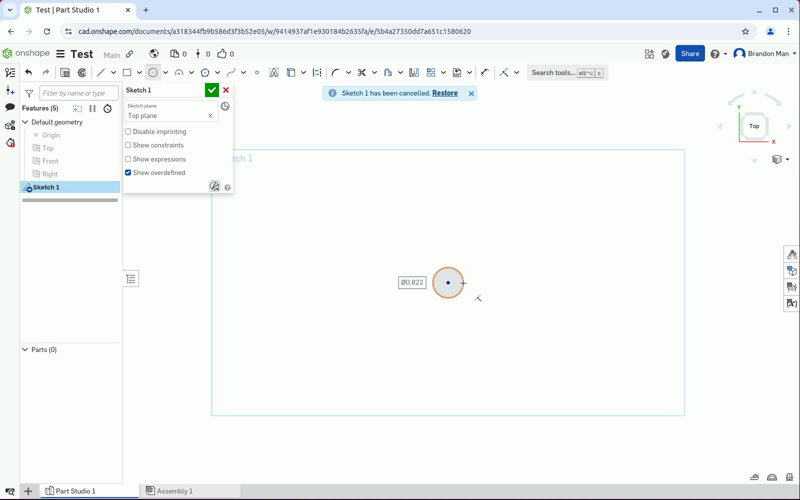
scroll(-6)
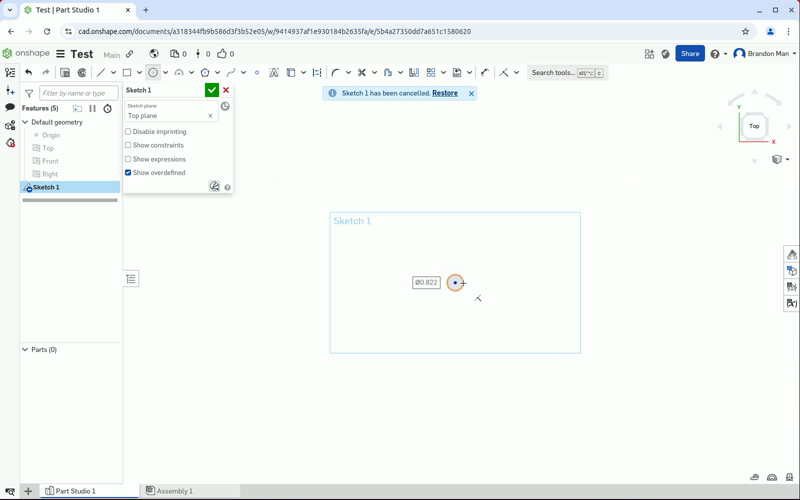
scroll(-6)
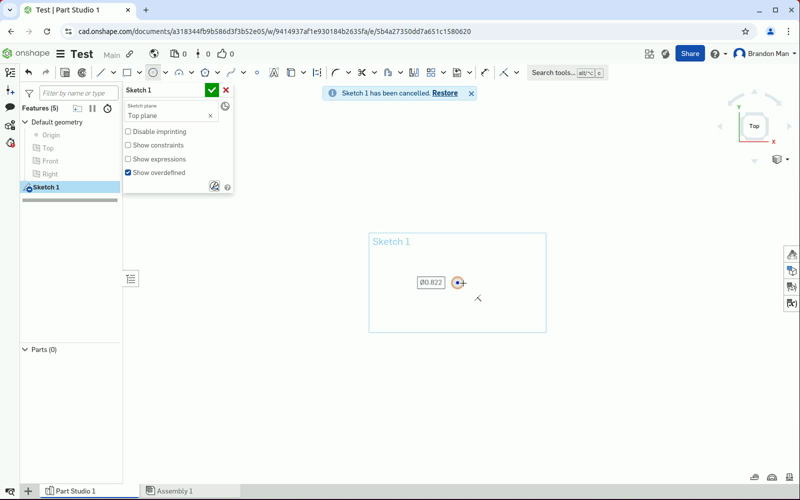
scroll(-6)
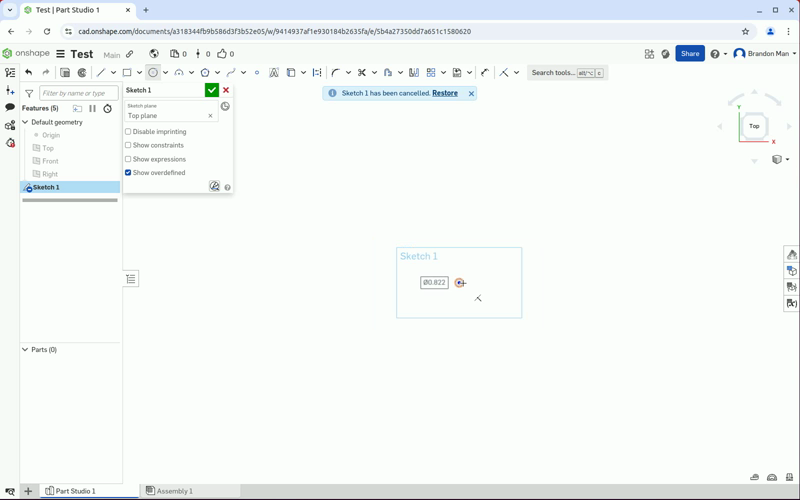
scroll(-6)
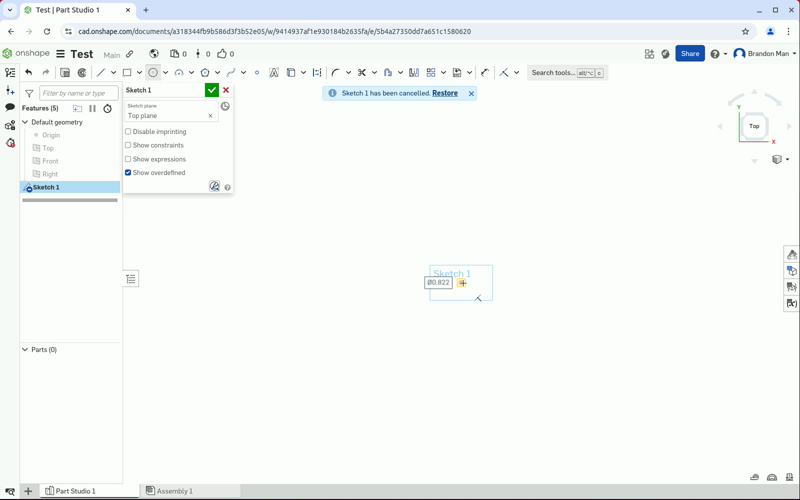
key(esc)
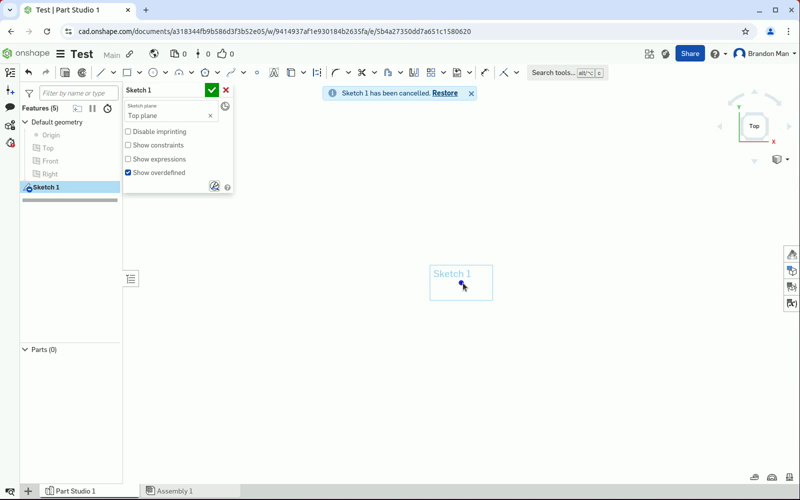
mouse_move(462, 282)
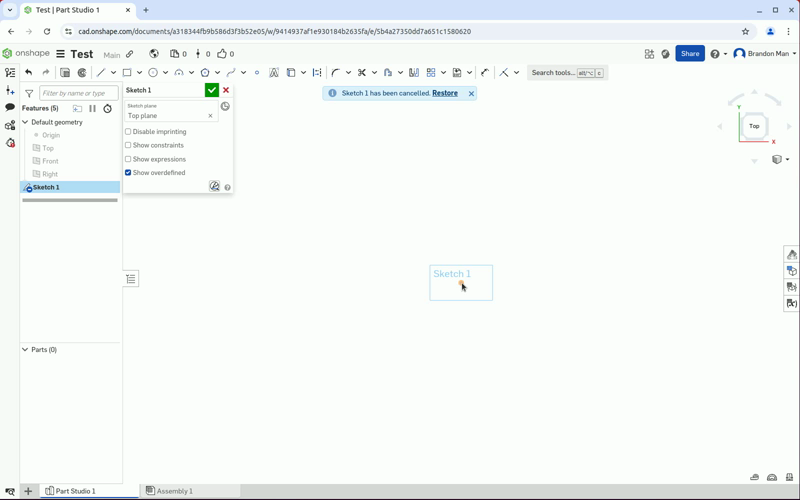
scroll(6)
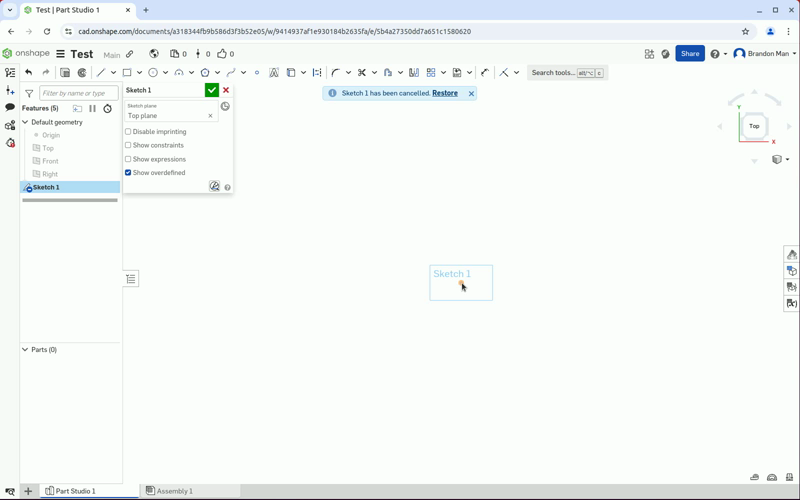
scroll(6)
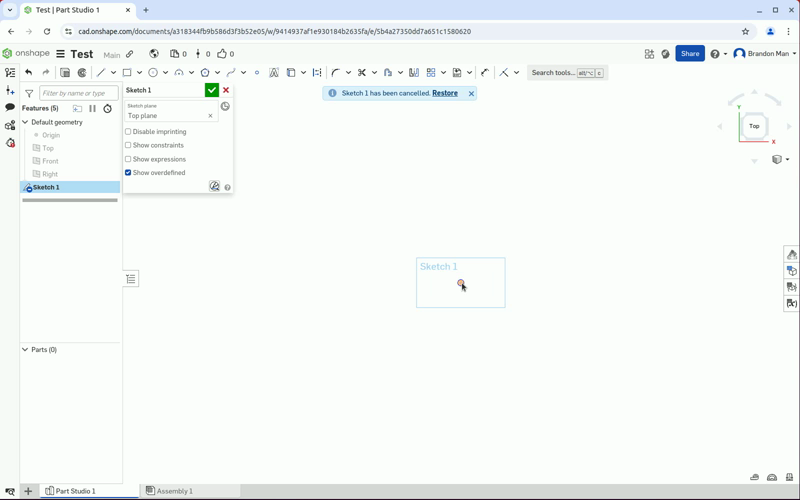
scroll(6)
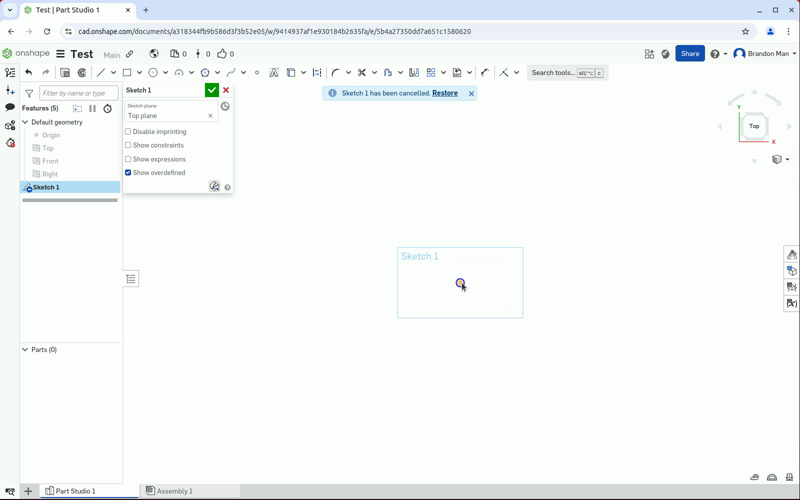
scroll(6)
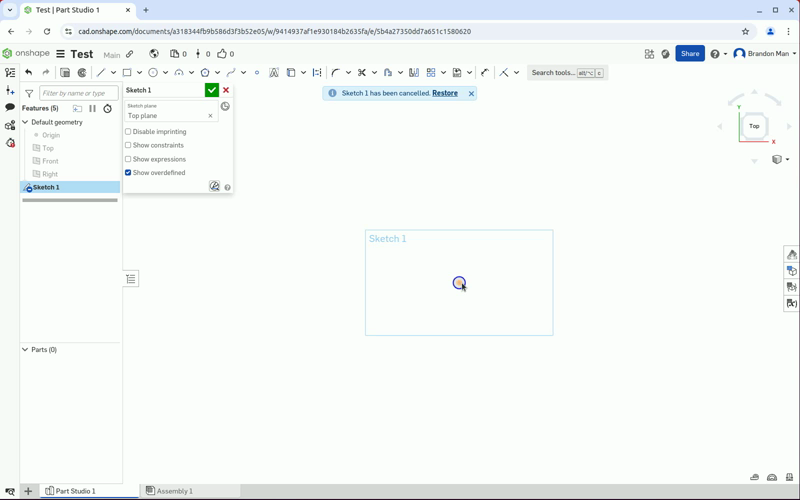
scroll(6)
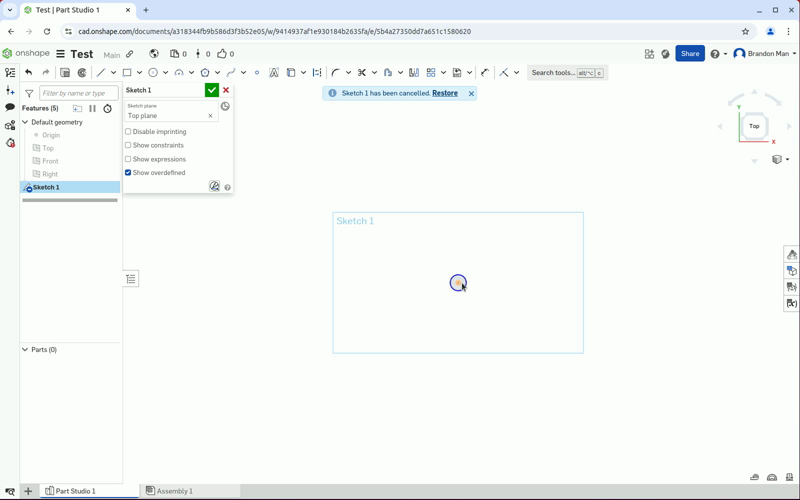
scroll(6)
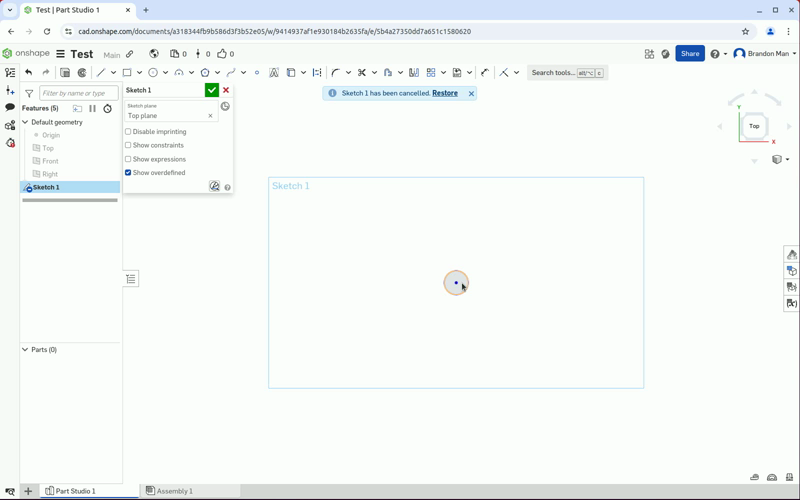
scroll(6)
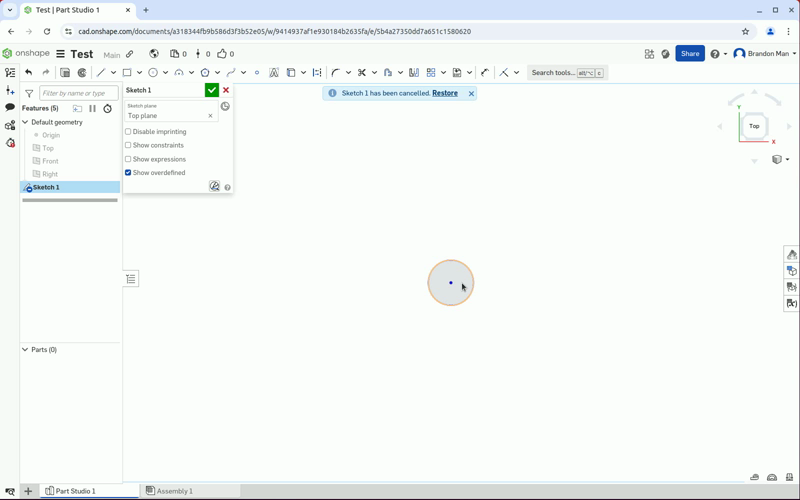
click(462, 282)
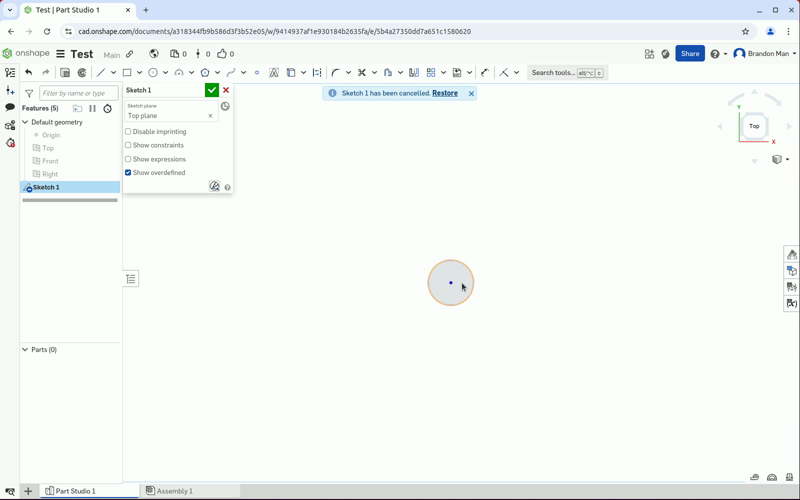
scroll(-6)
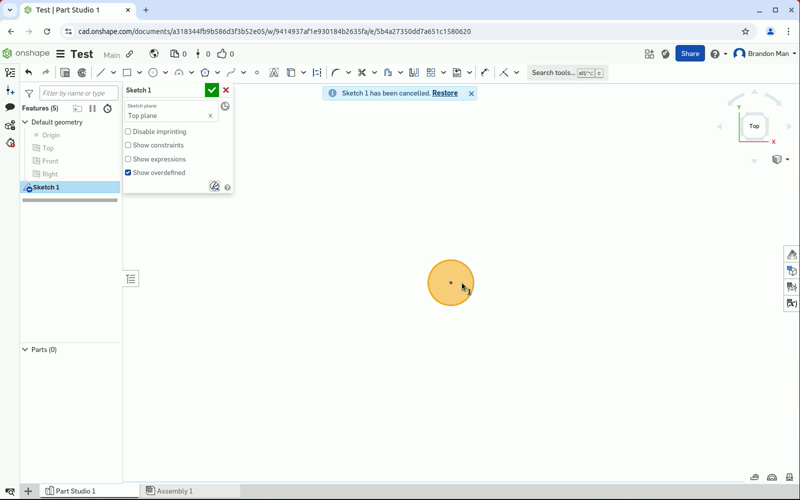
scroll(-6)
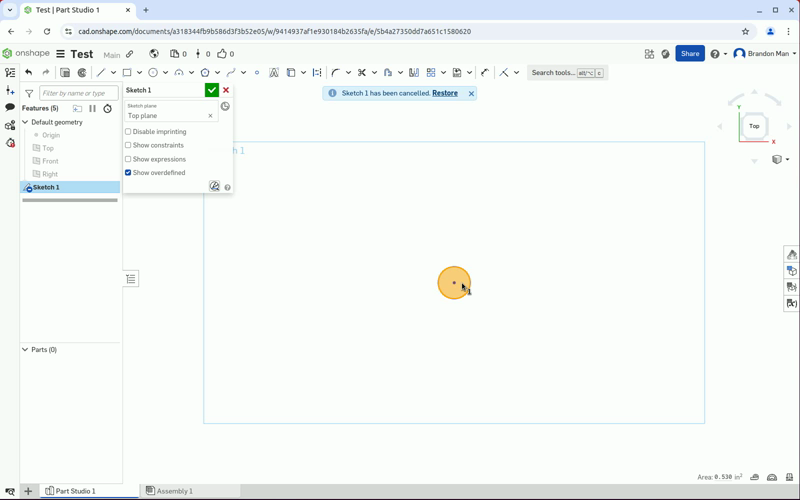
scroll(-6)
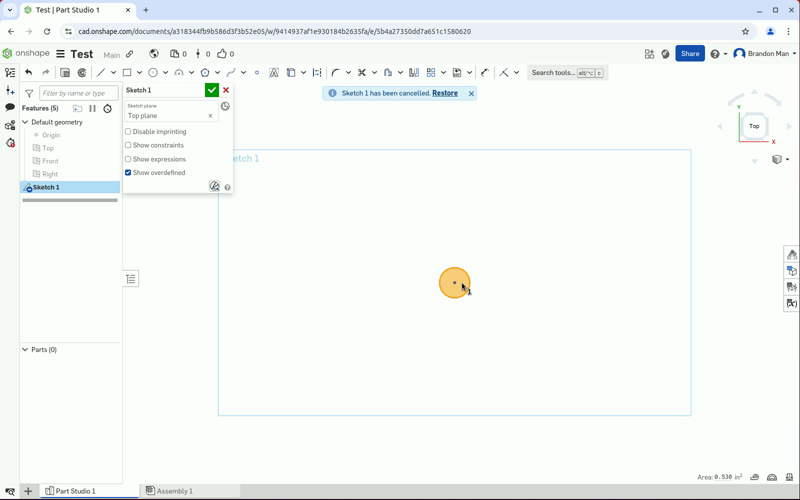
scroll(-6)
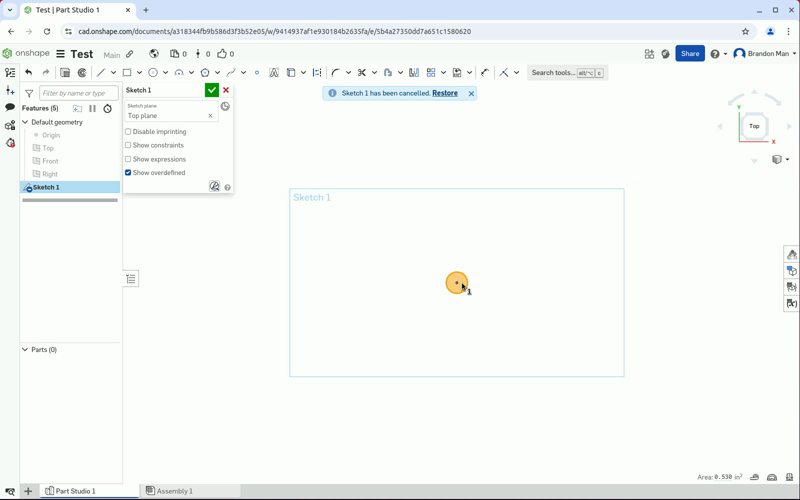
scroll(-6)
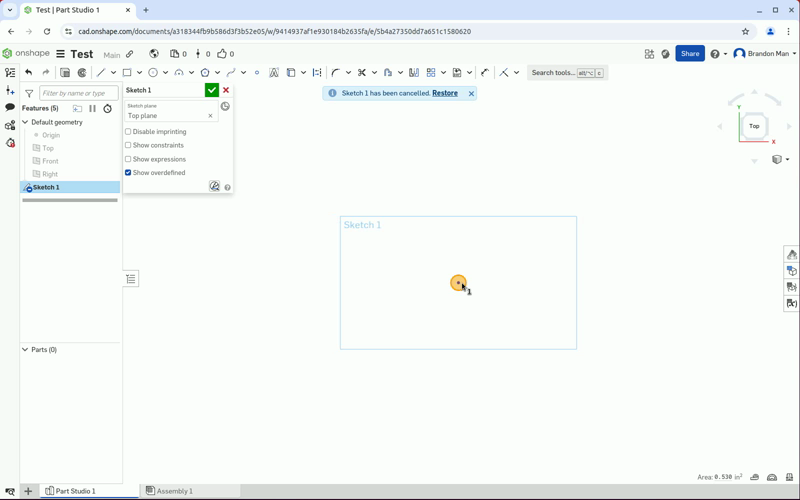
scroll(-6)
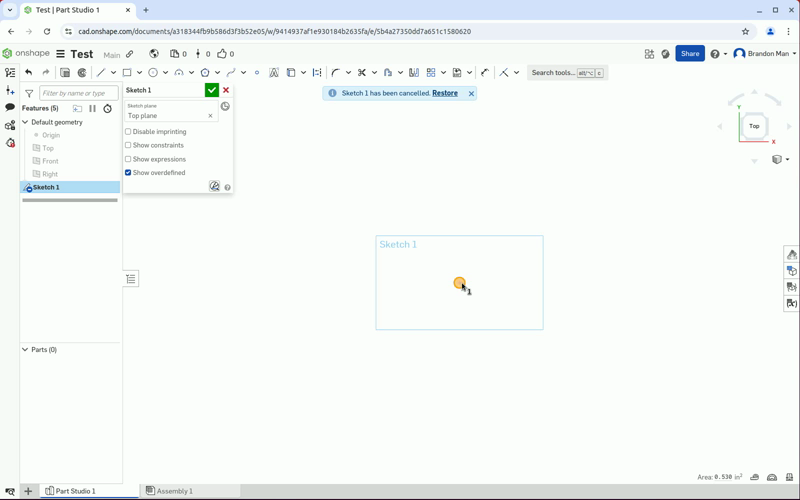
scroll(-6)
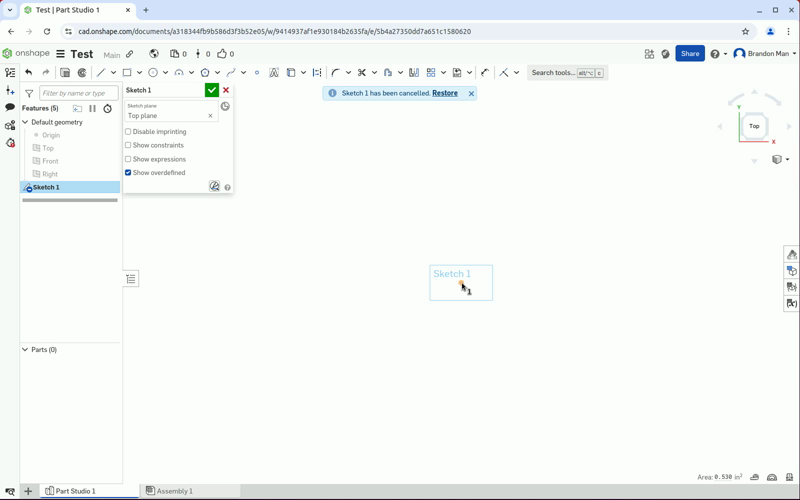
mouse_move(73, 352)
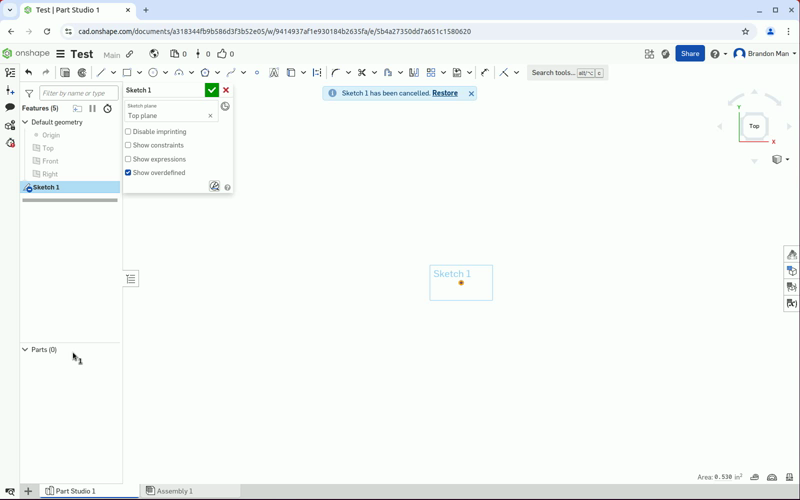
key(shift+y)
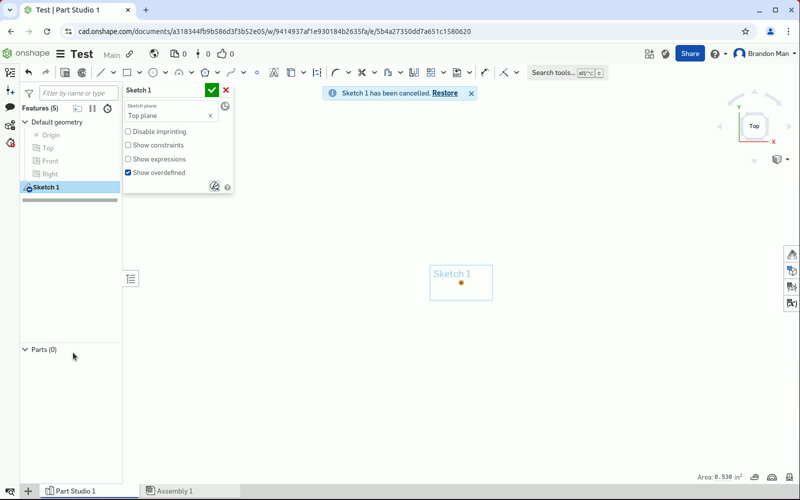
key(shift+e)
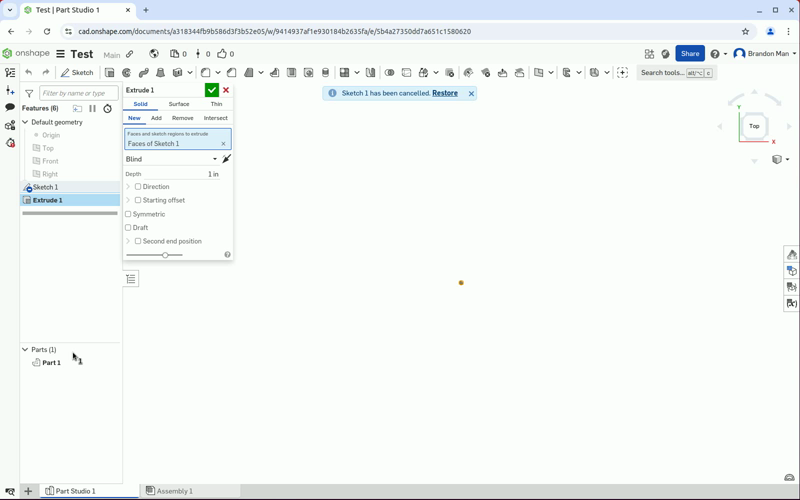
mouse_move(143, 106)
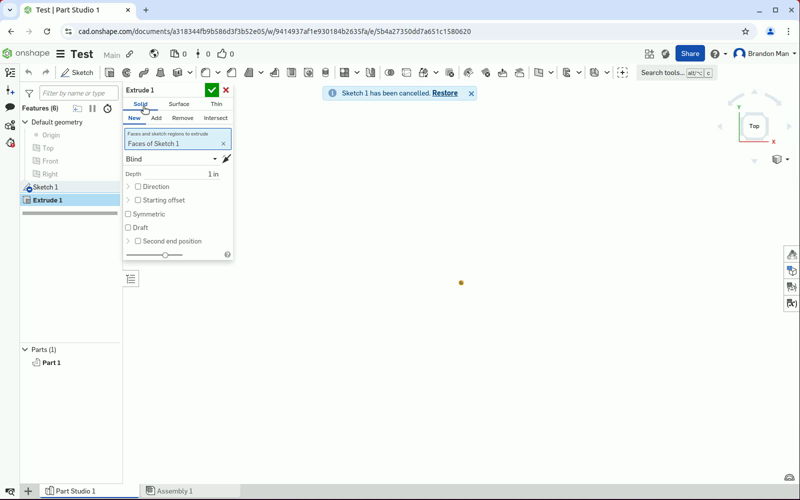
click(143, 106)
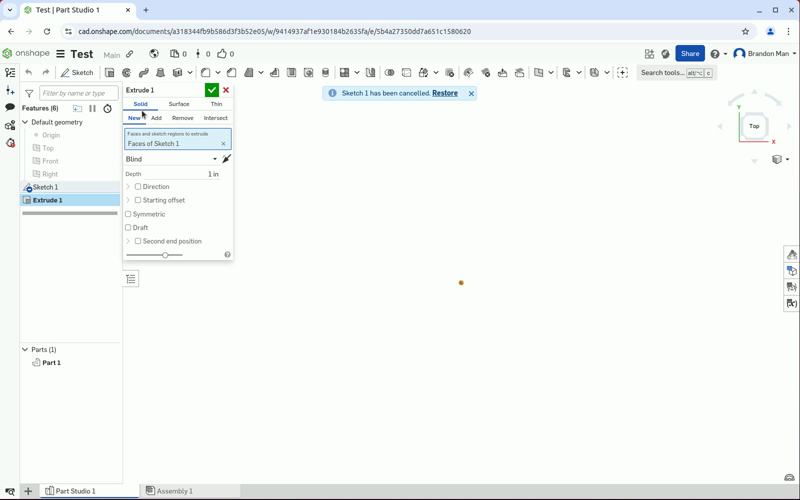
mouse_move(137, 120)
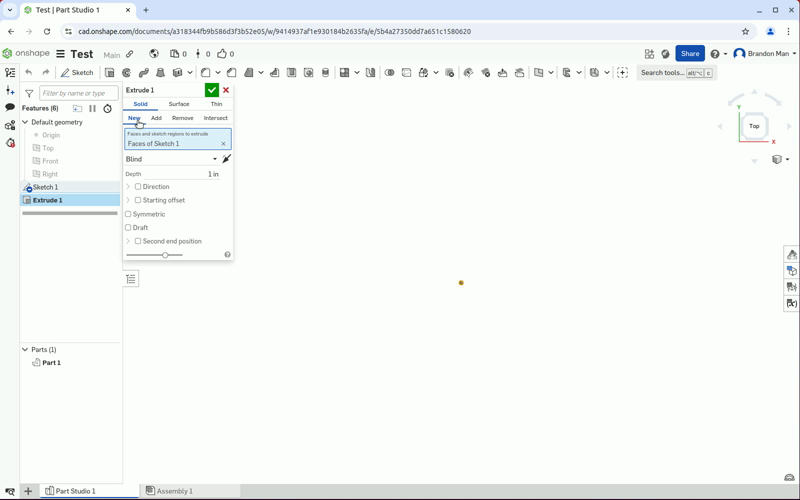
click(137, 120)
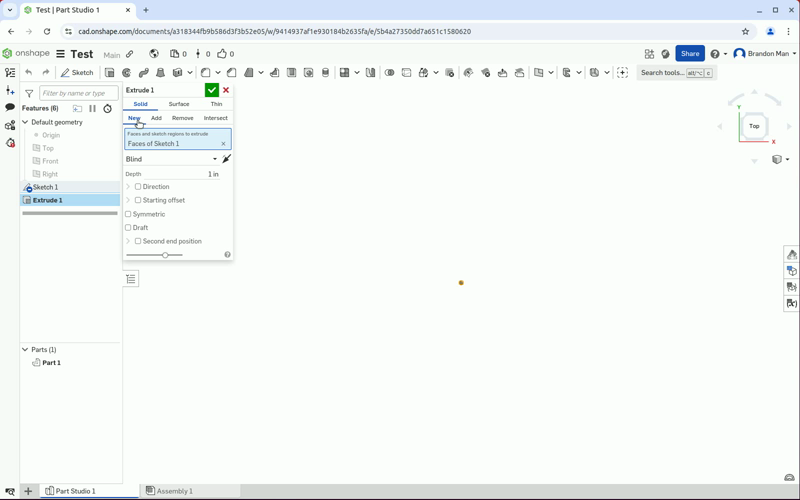
key(tab, 4)
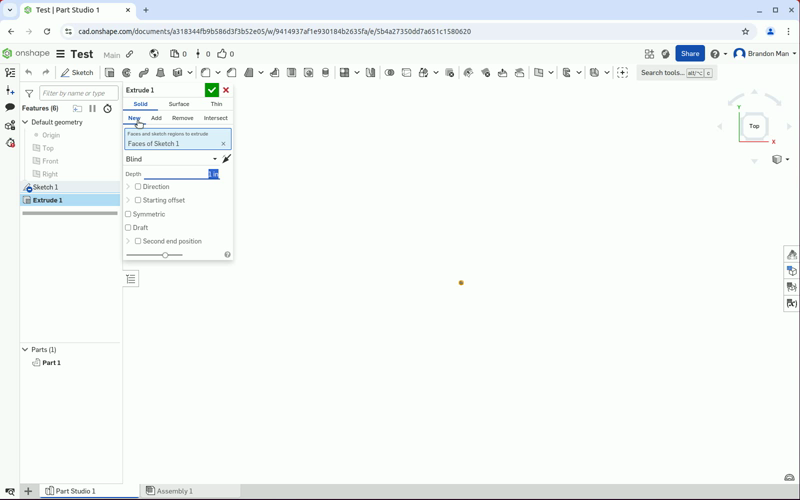
text(-19.979)
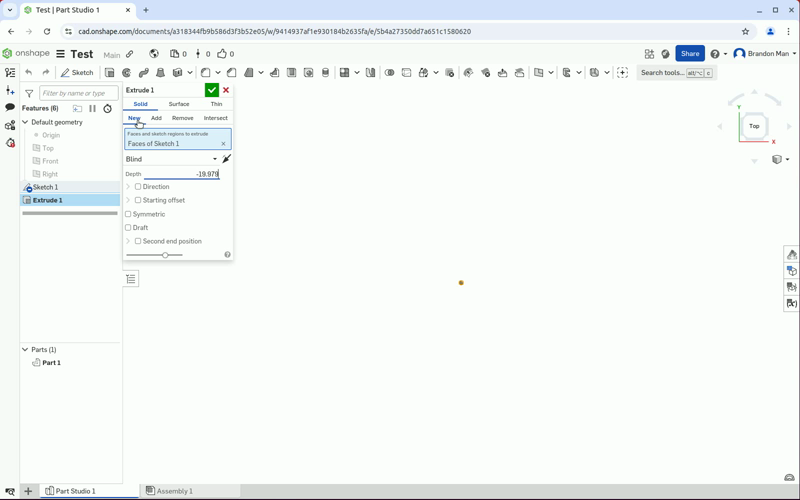
key(enter)
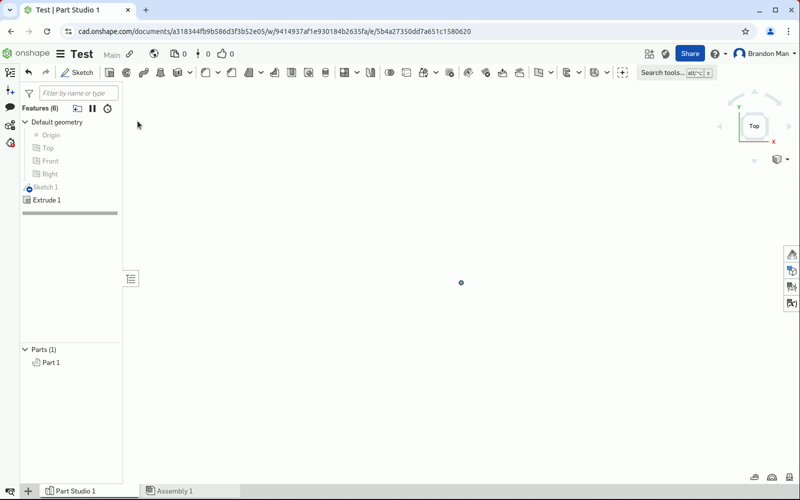
key(shift+h)
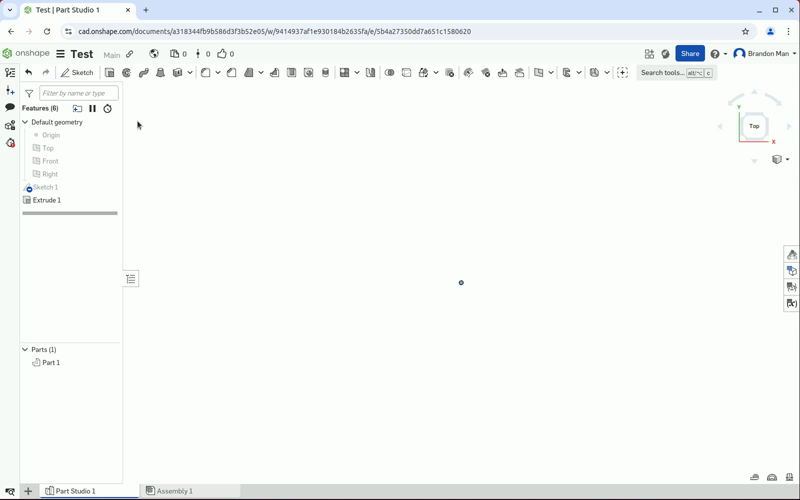
key(shift+h)
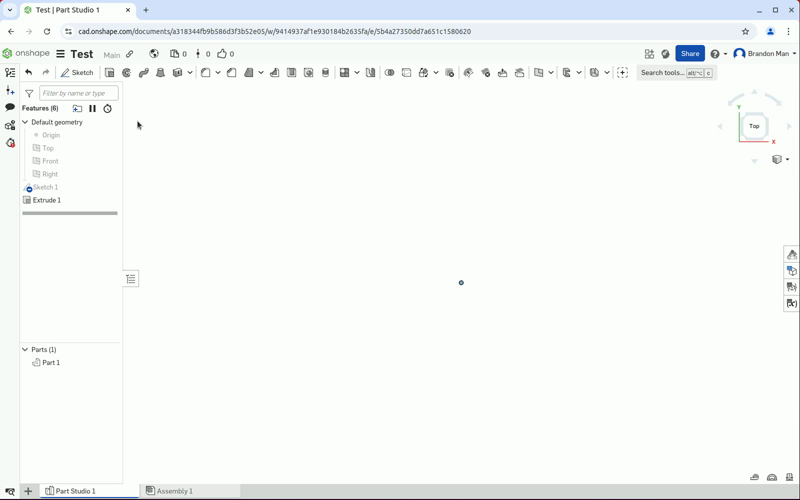
mouse_move(73, 189)
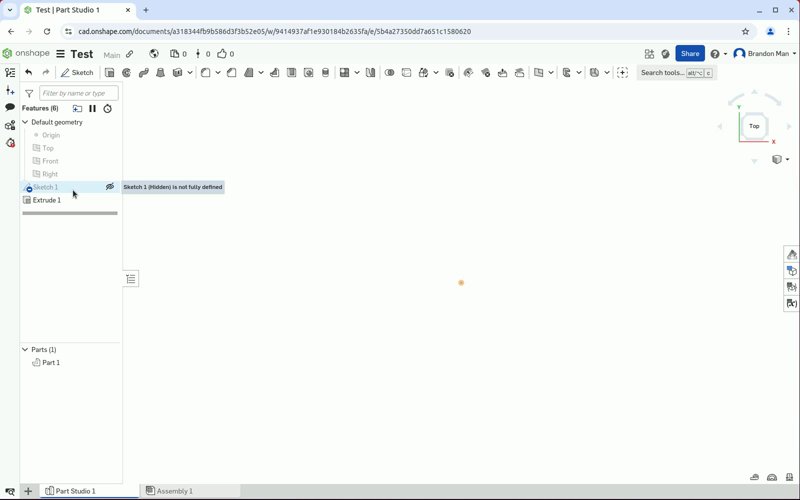
click(73, 189)
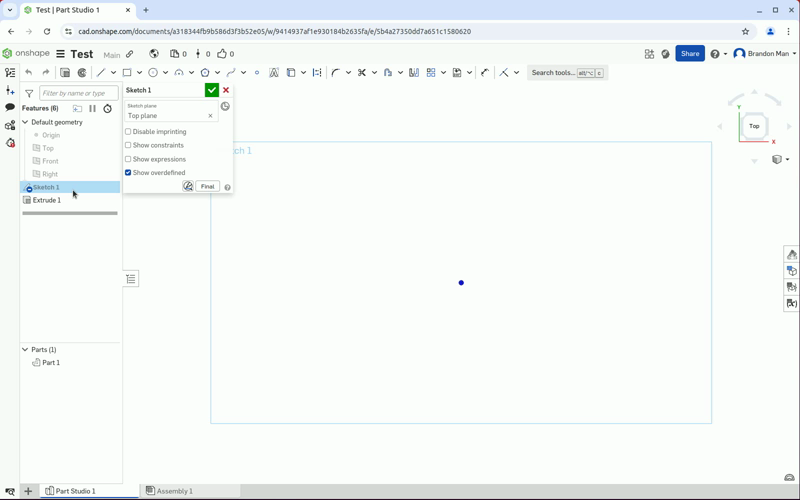
mouse_move(229, 92)
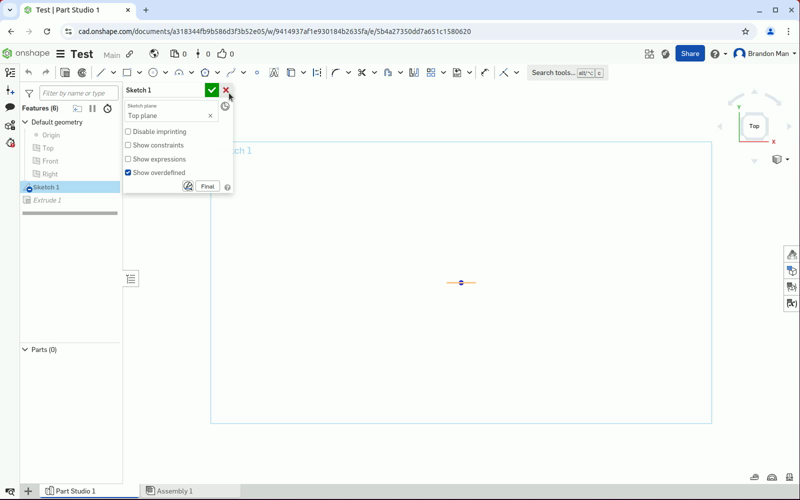
click(229, 92)
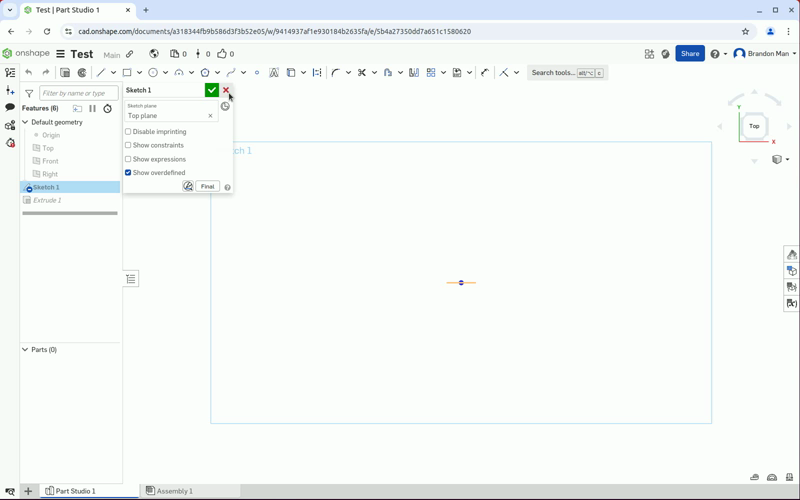
key(shift+s)
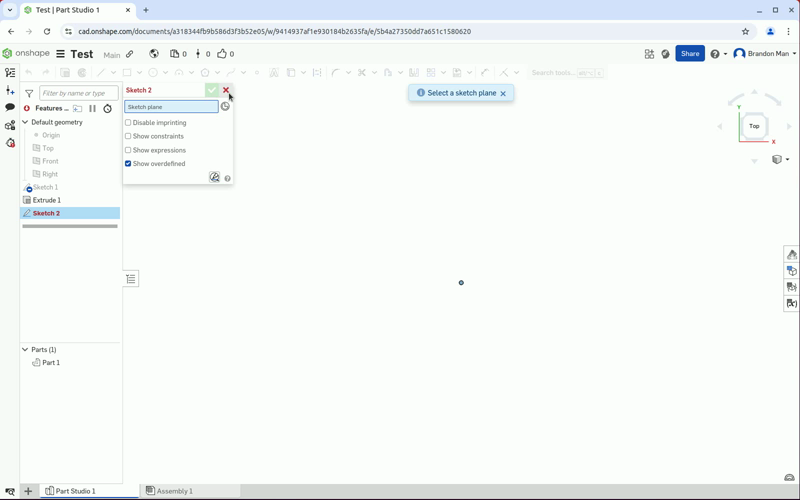
mouse_move(73, 150)
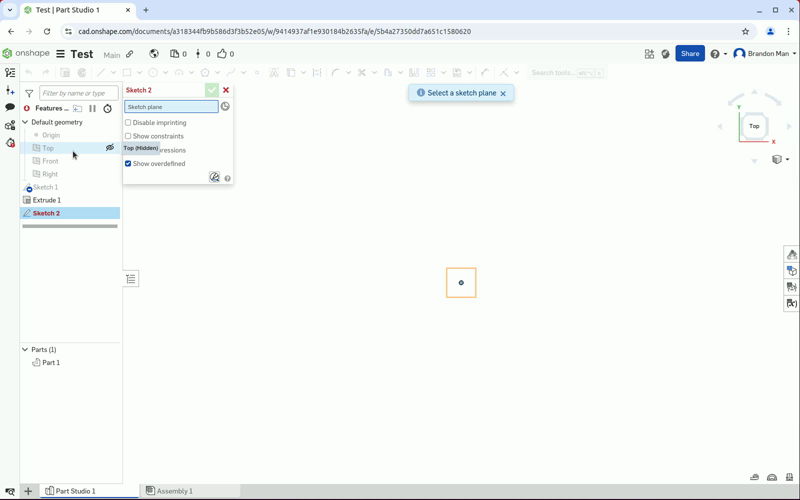
click(73, 150)
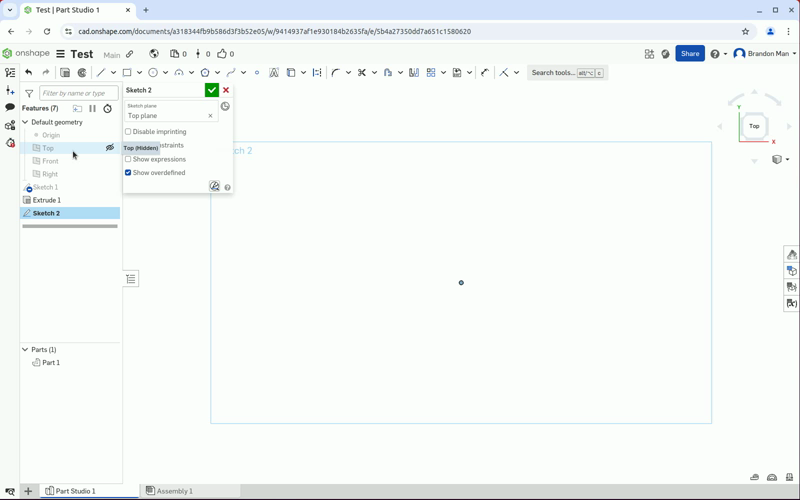
mouse_move(73, 352)
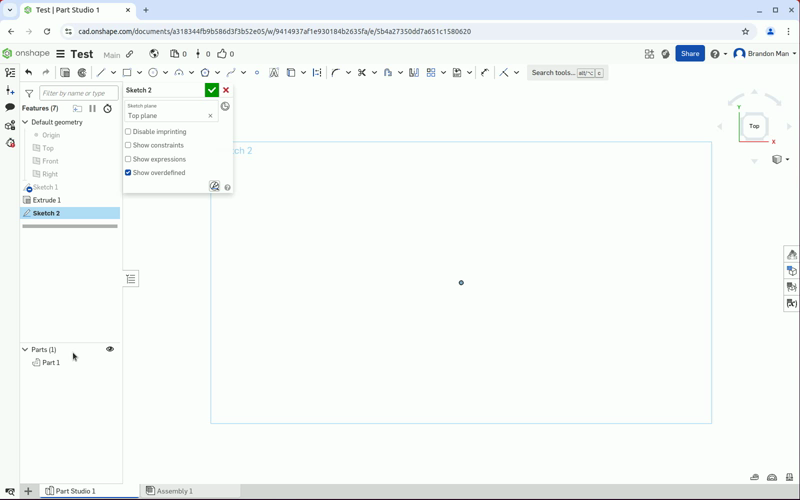
key(y)
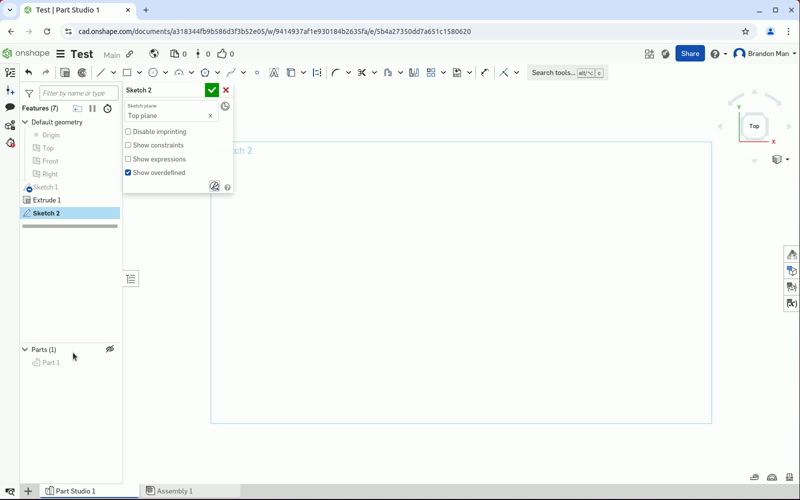
key(c)
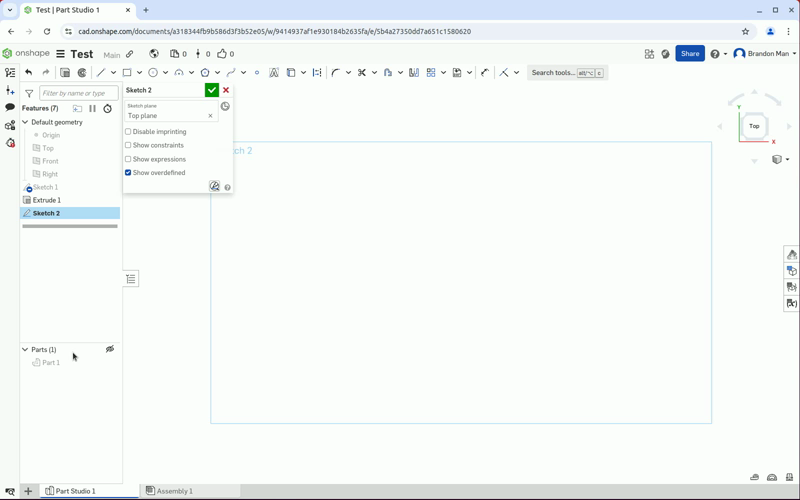
key_down(shift)
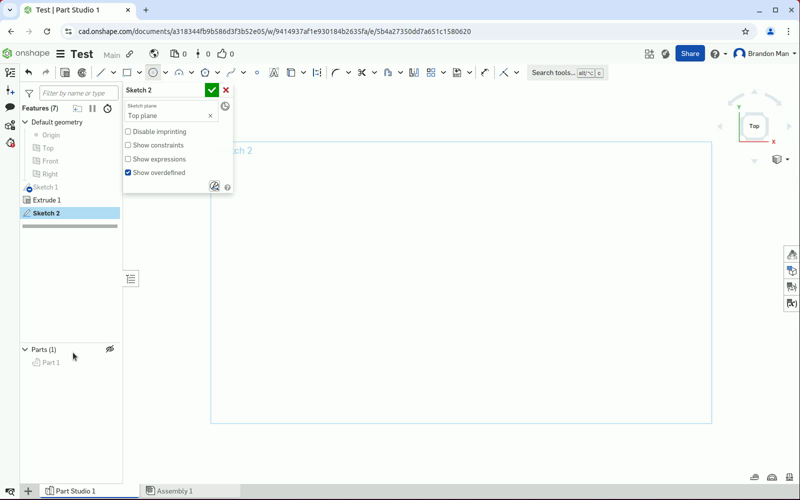
mouse_move(350, 282)
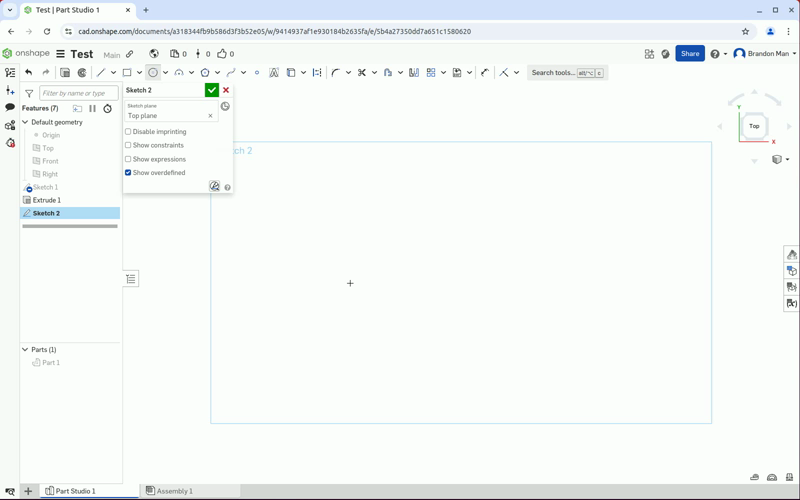
click(350, 282)
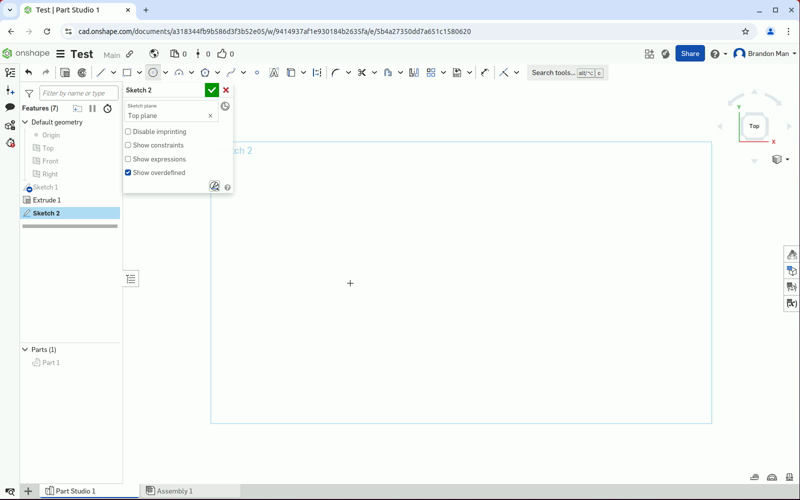
key_up(shift)
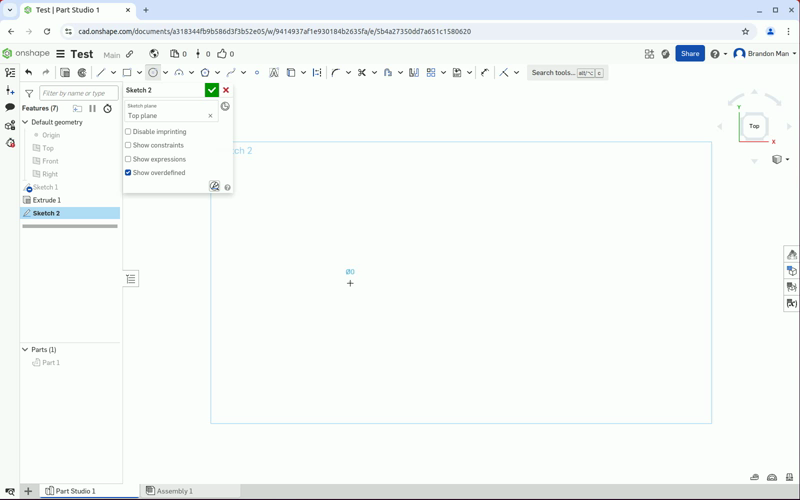
mouse_move(351, 282)
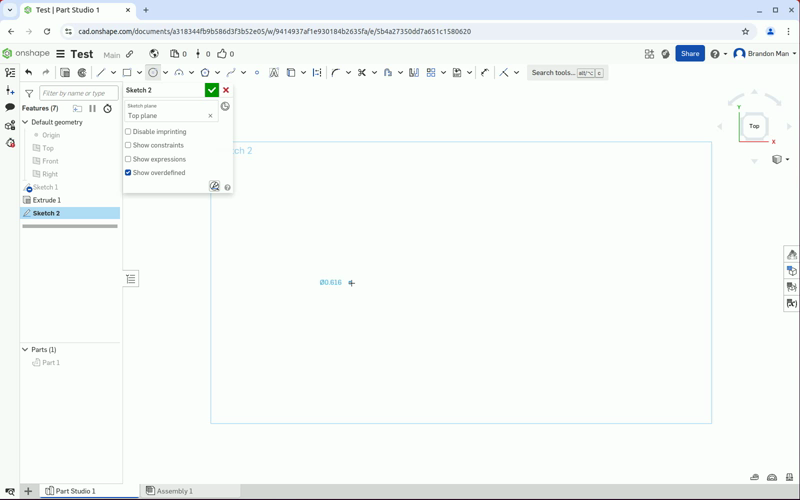
scroll(6)
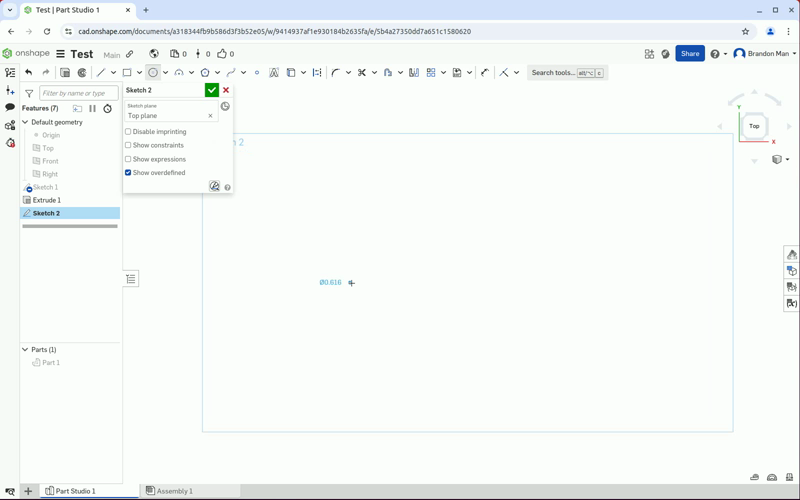
scroll(6)
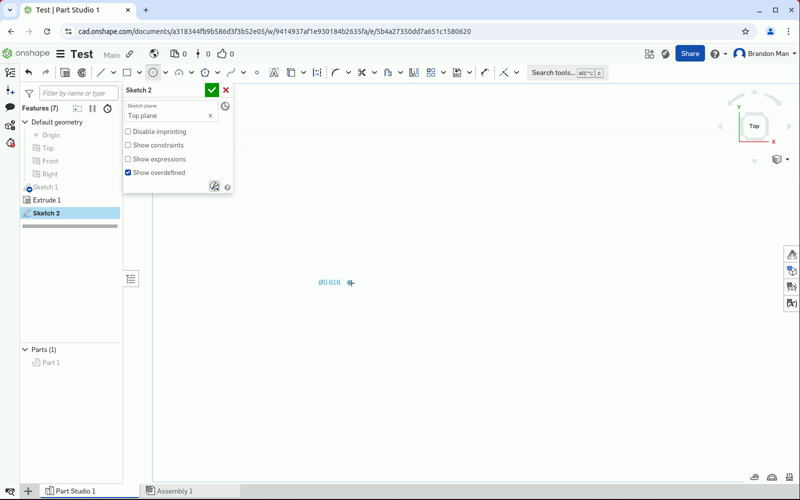
scroll(6)
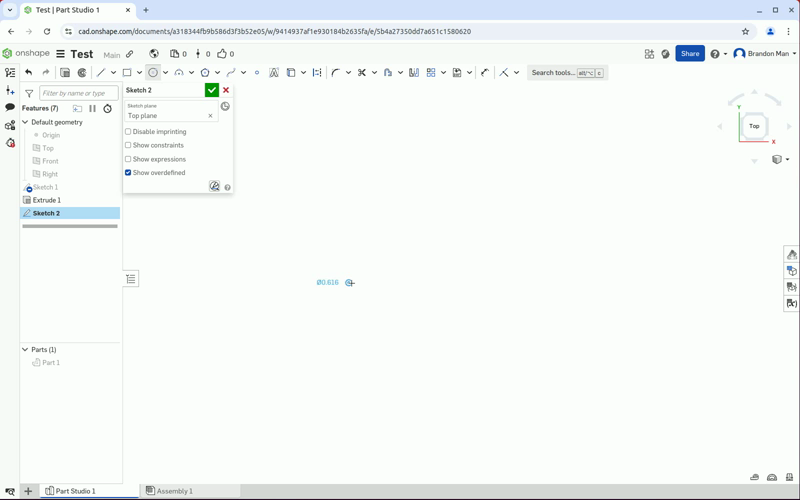
scroll(6)
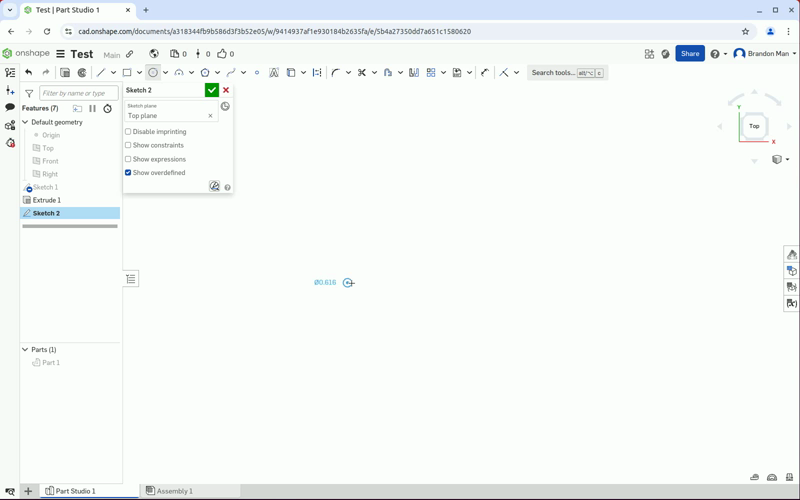
scroll(6)
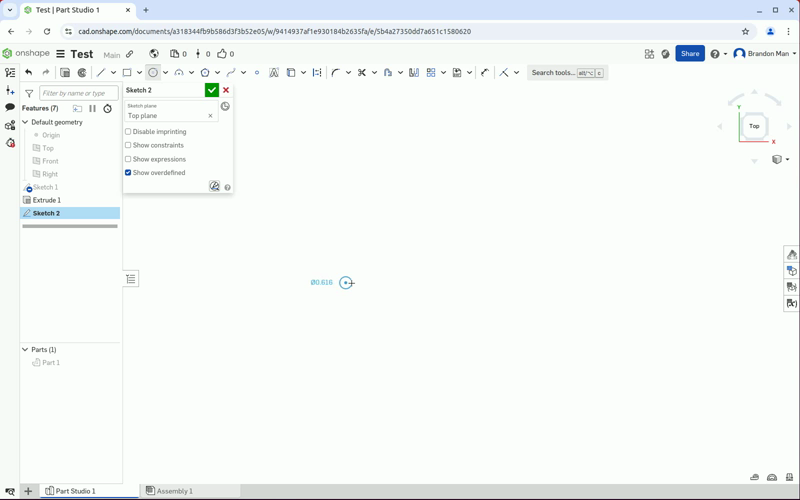
scroll(6)
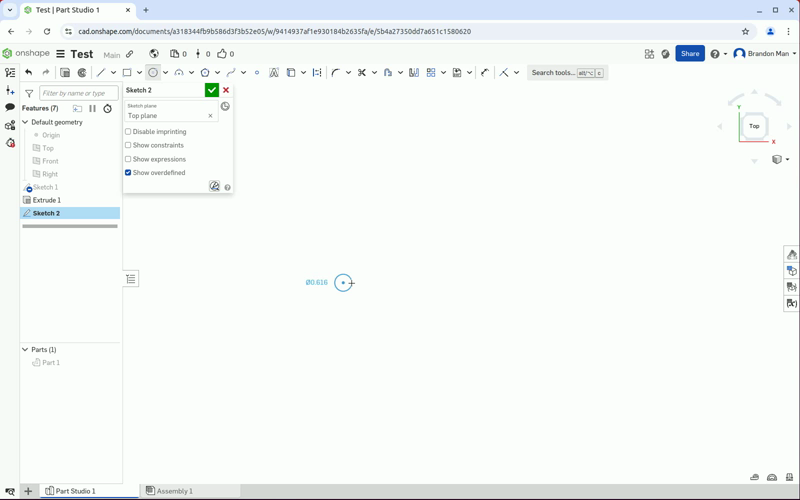
scroll(6)
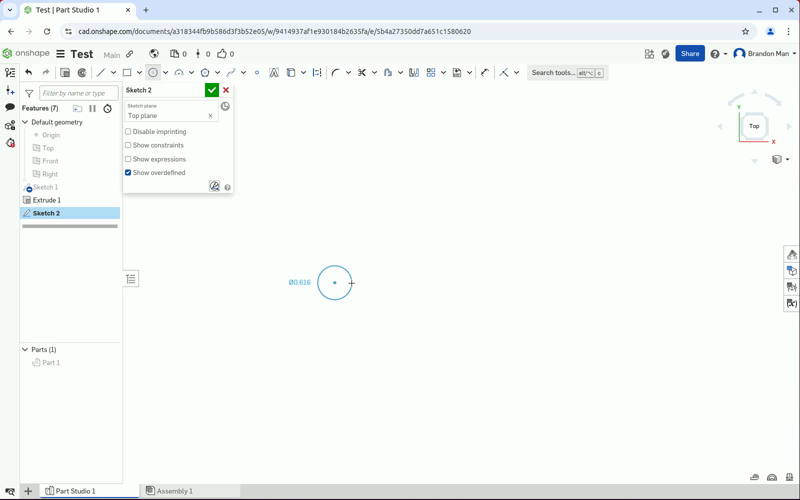
click(351, 282)
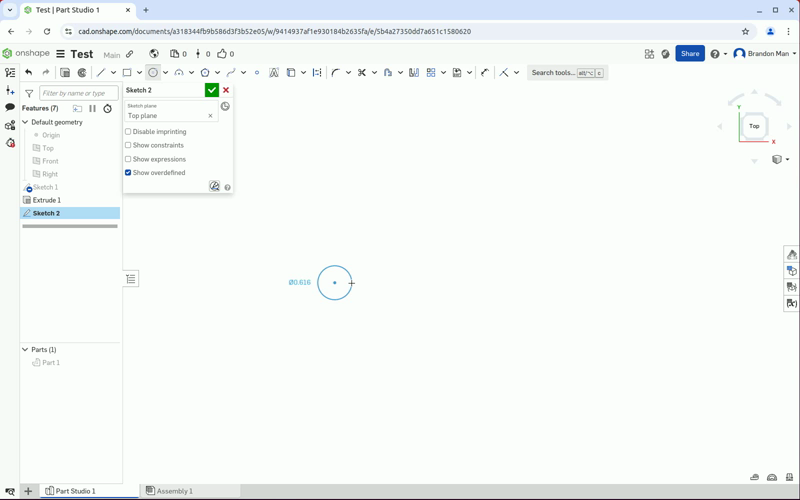
scroll(-6)
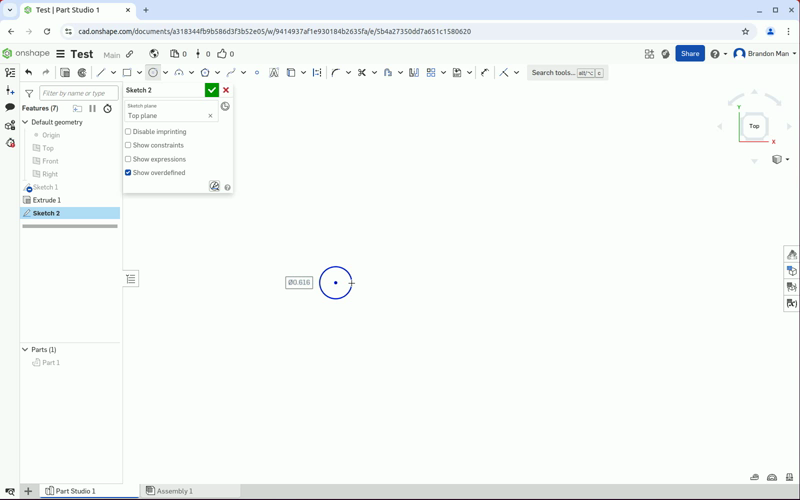
scroll(-6)
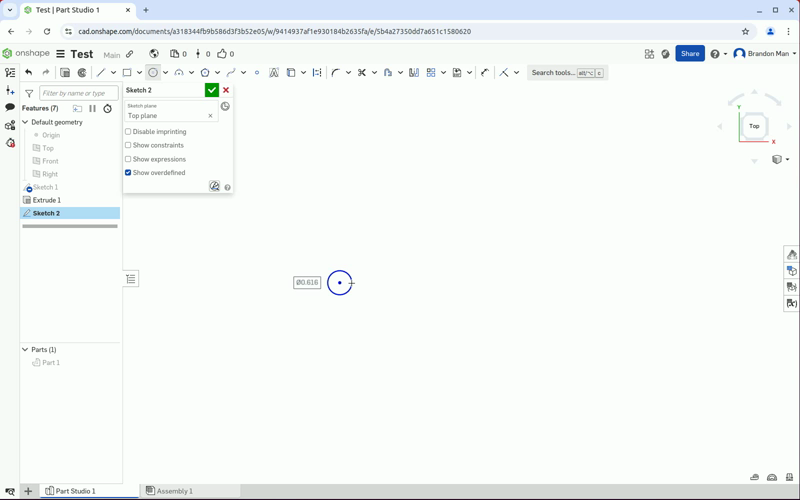
scroll(-6)
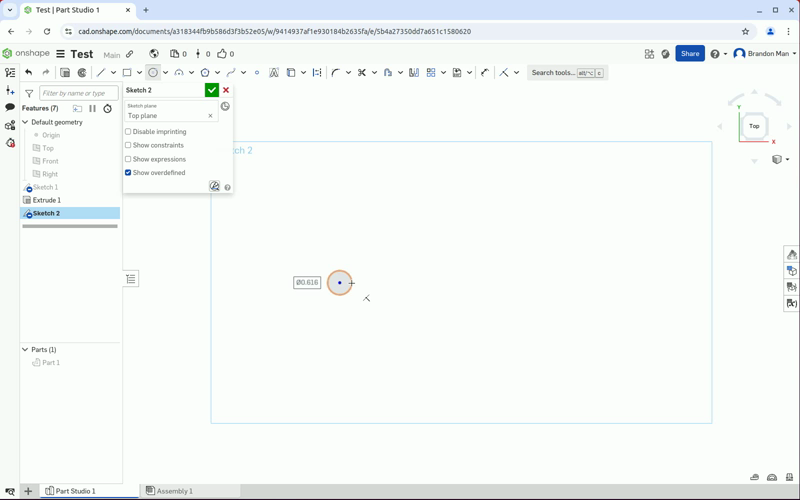
scroll(-6)
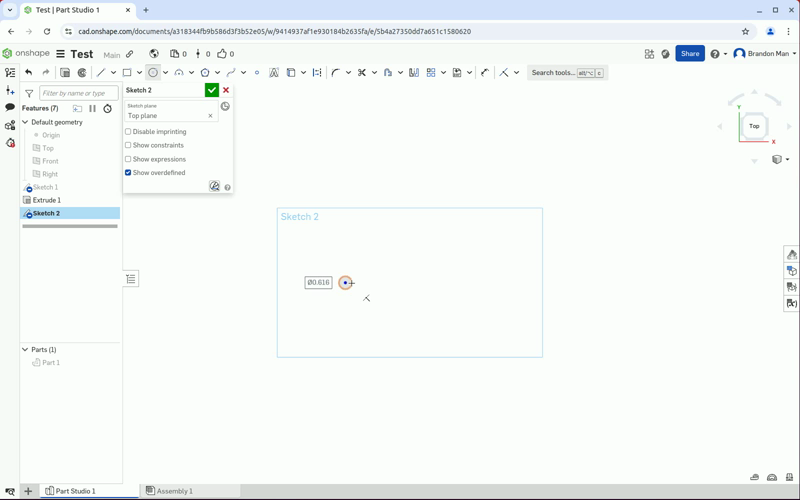
scroll(-6)
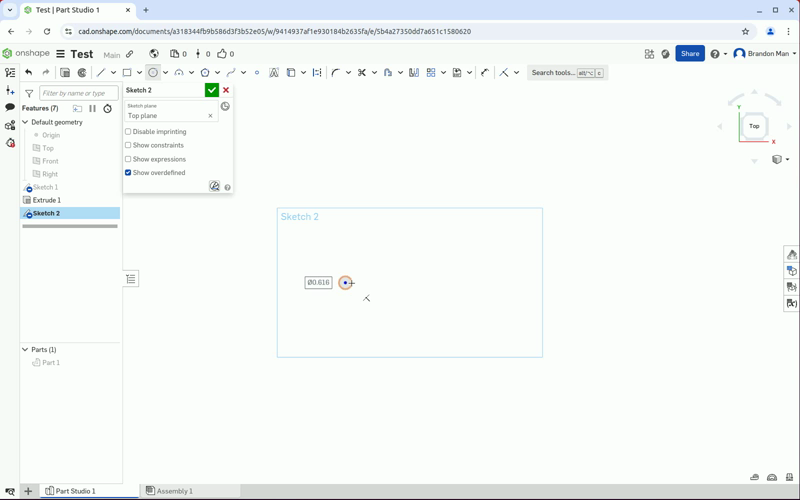
scroll(-6)
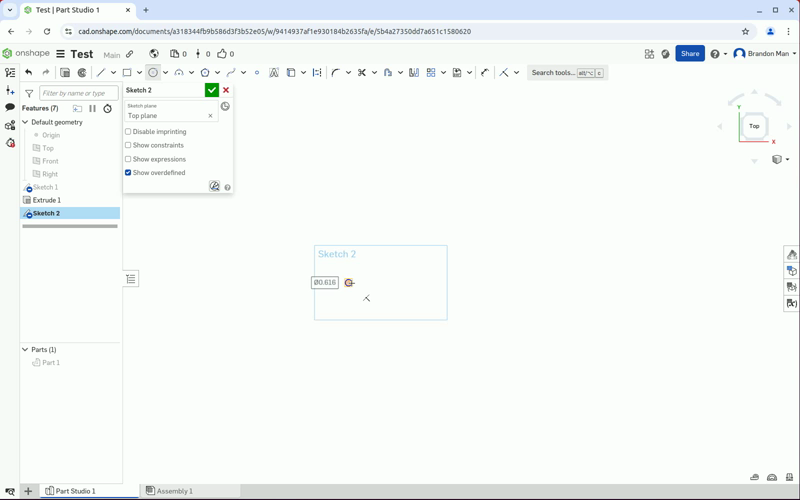
scroll(-6)
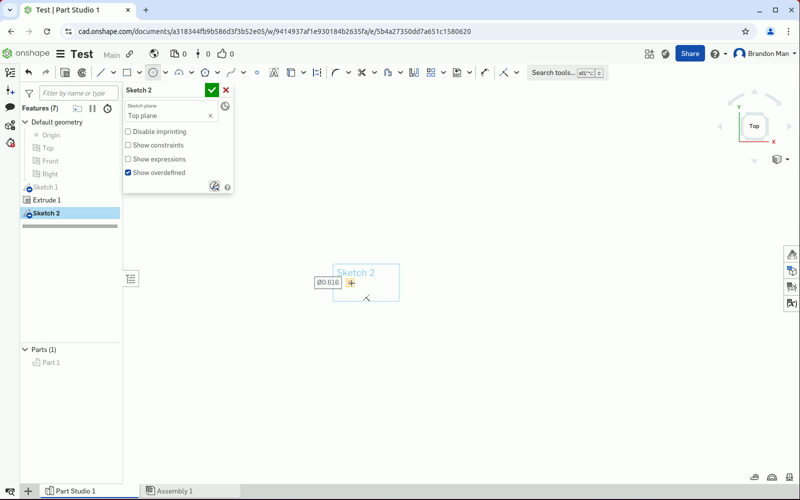
key(esc)
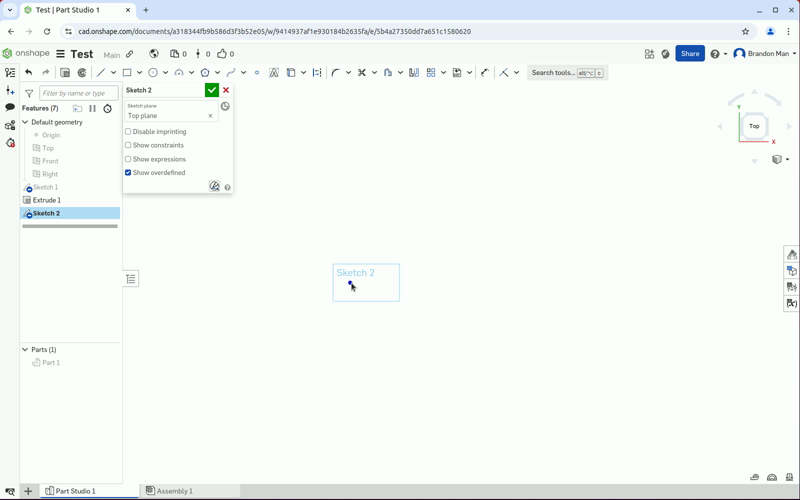
mouse_move(349, 282)
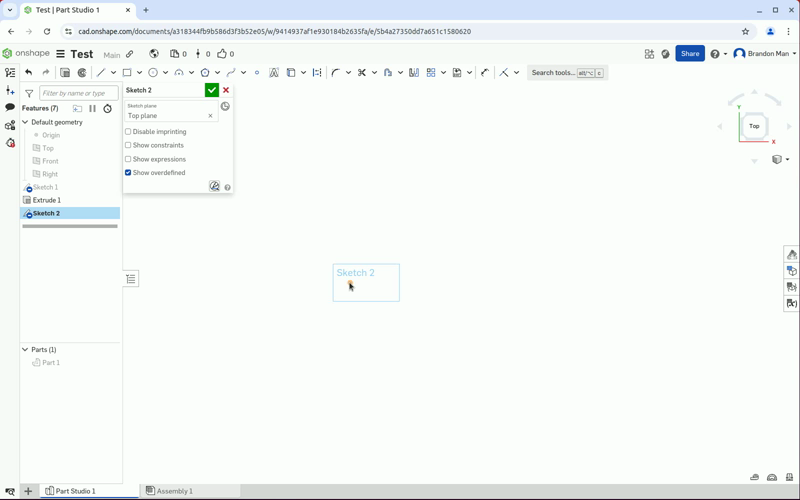
scroll(6)
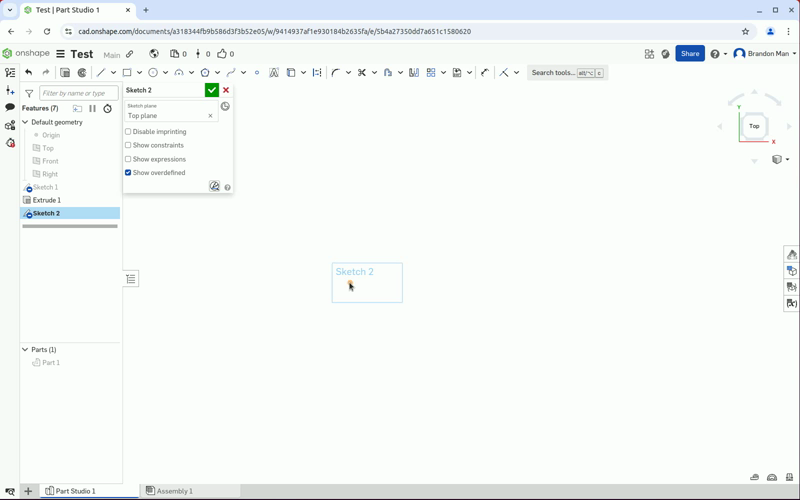
scroll(6)
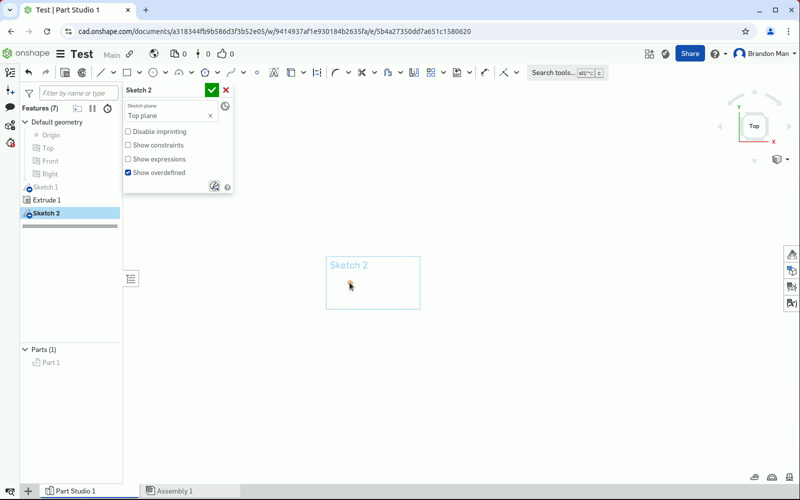
scroll(6)
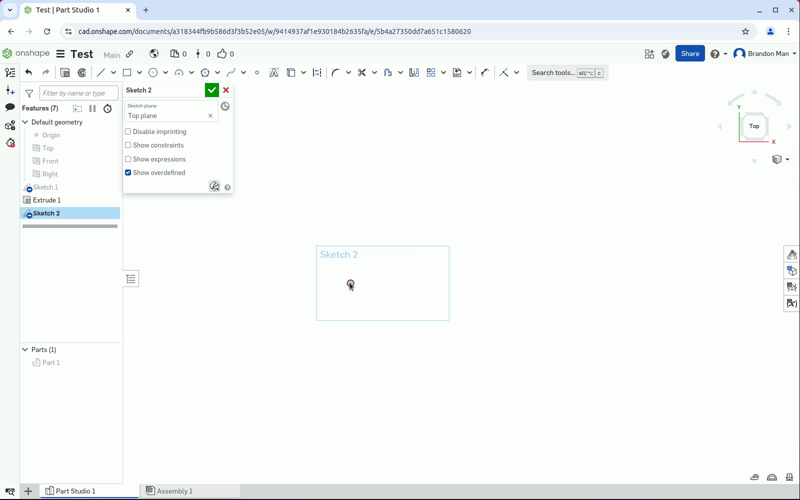
scroll(6)
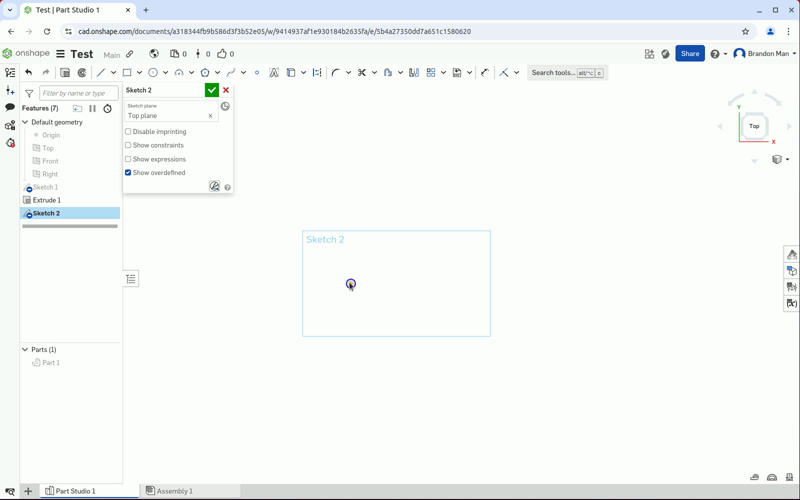
scroll(6)
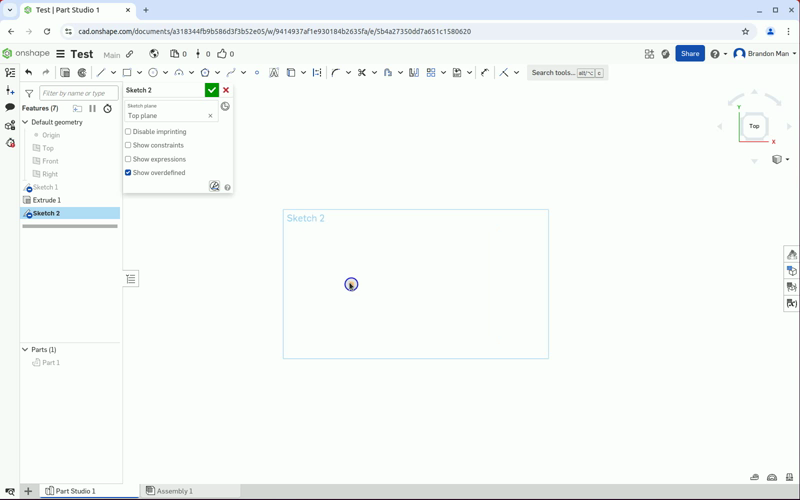
scroll(6)
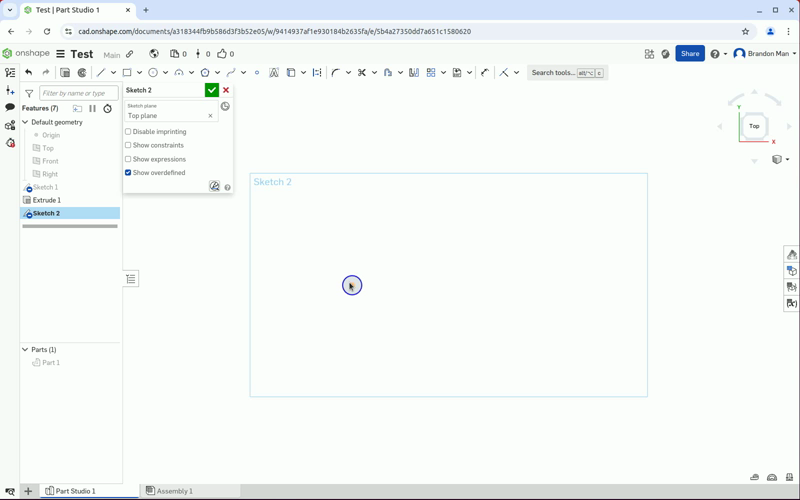
scroll(6)
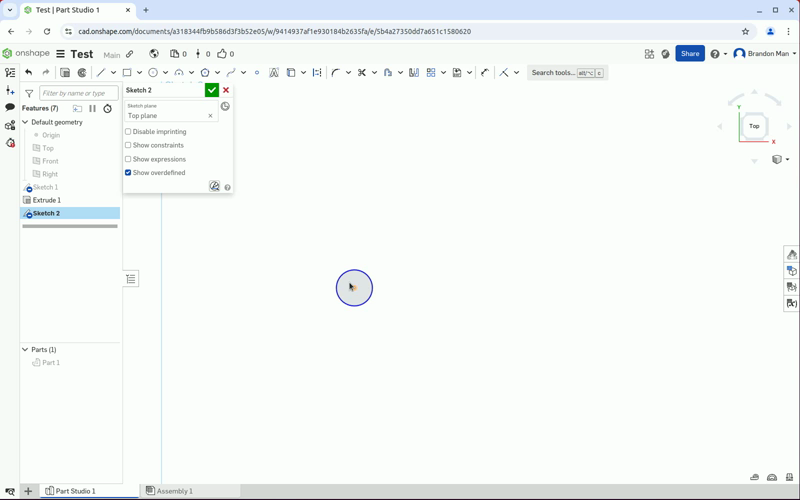
click(349, 282)
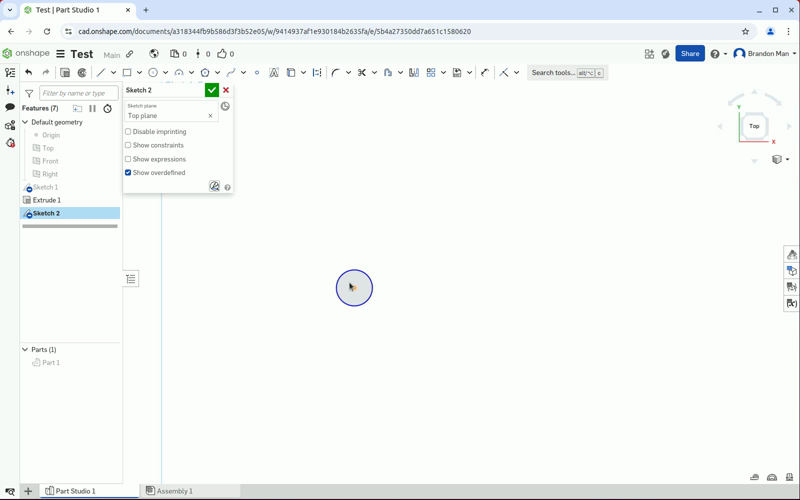
scroll(-6)
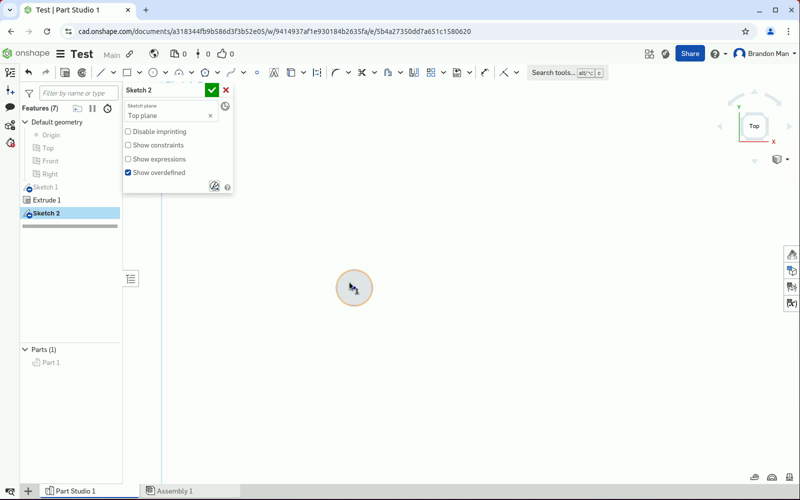
scroll(-6)
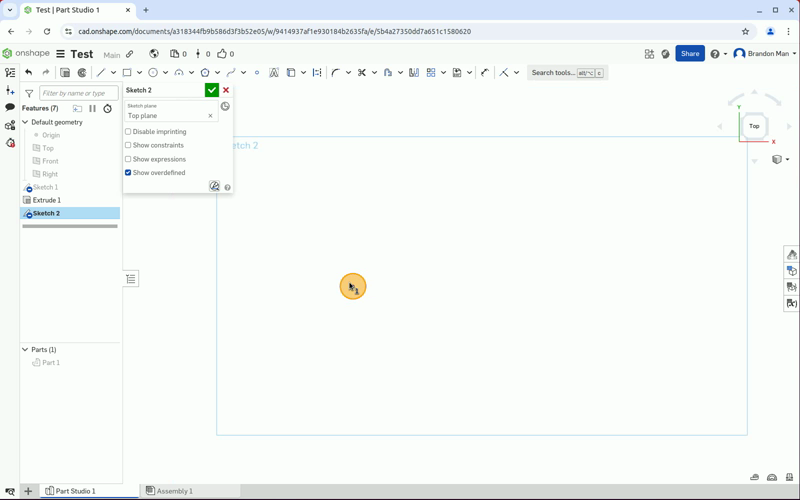
scroll(-6)
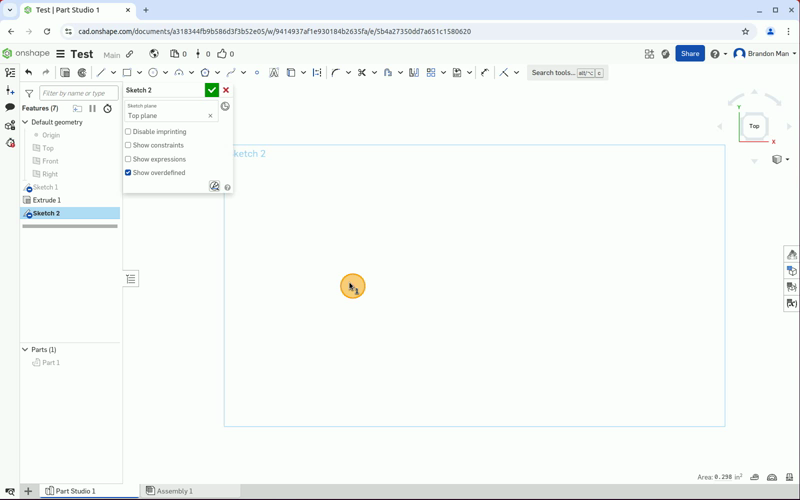
scroll(-6)
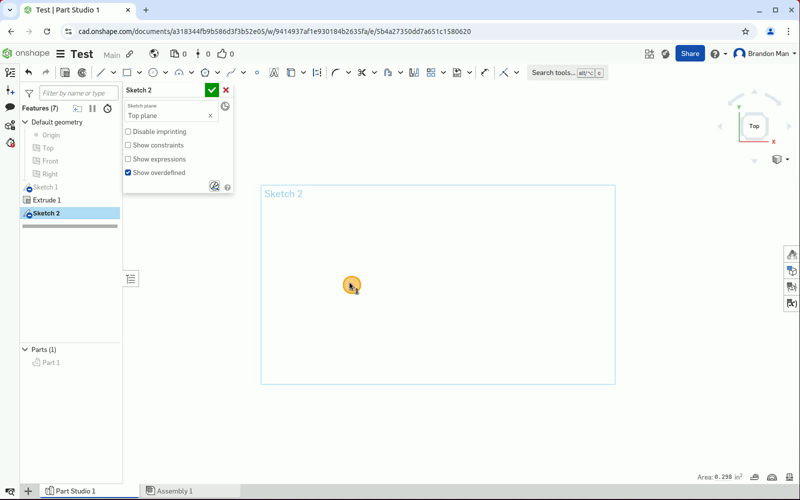
scroll(-6)
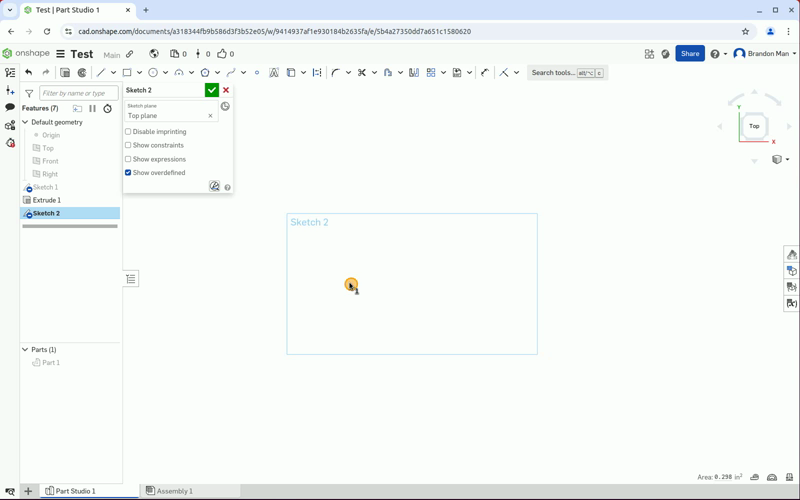
scroll(-6)
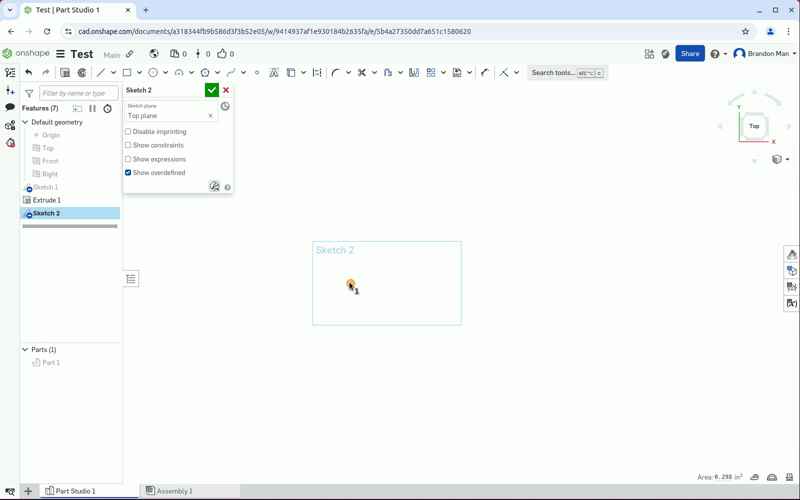
scroll(-6)
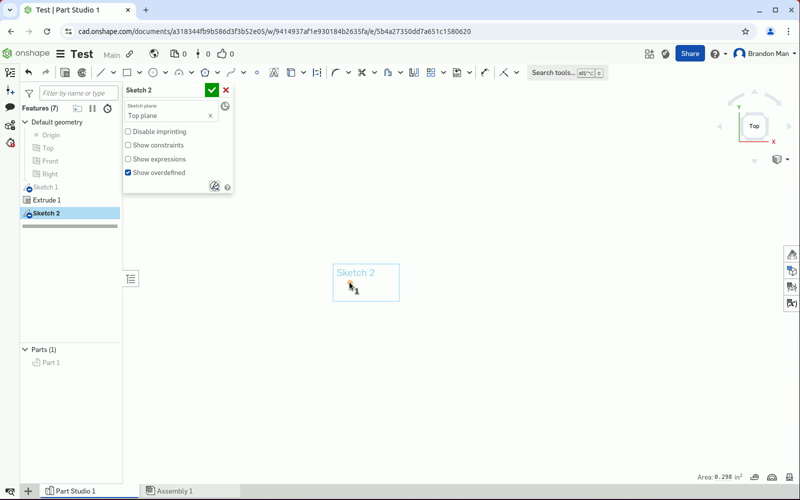
mouse_move(73, 352)
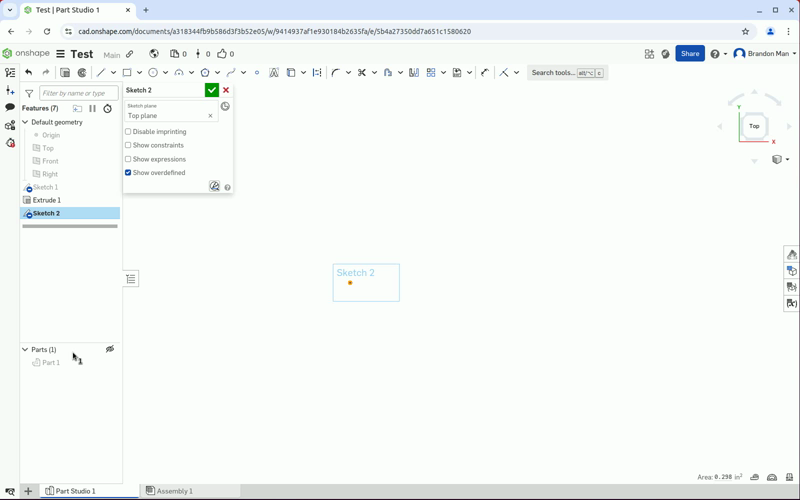
key(shift+y)
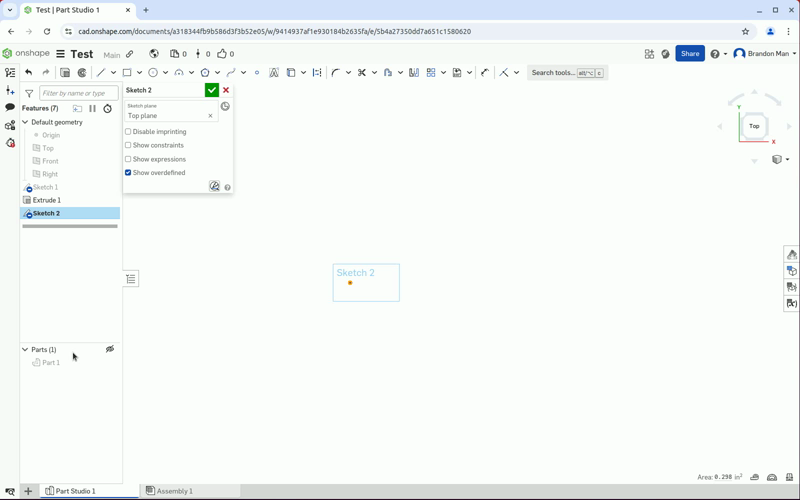
key(shift+e)
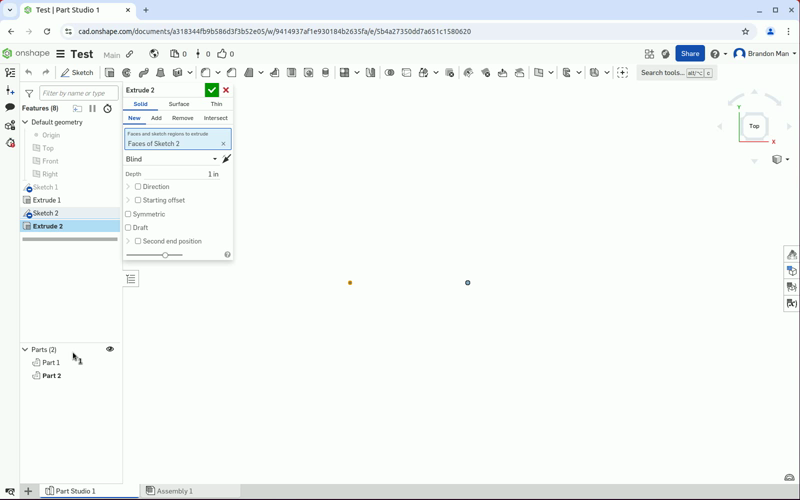
mouse_move(143, 106)
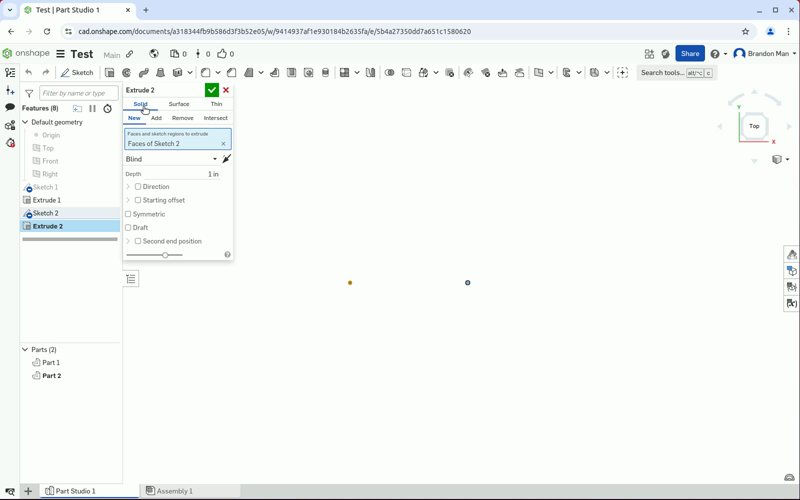
click(143, 106)
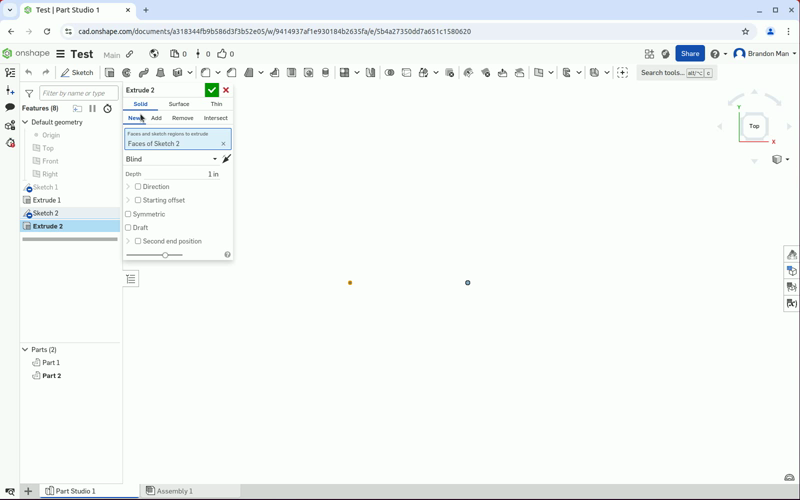
mouse_move(137, 120)
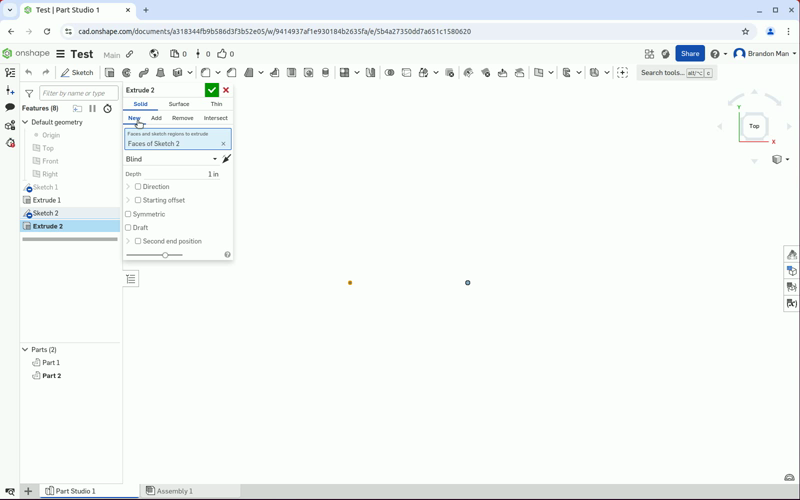
click(137, 120)
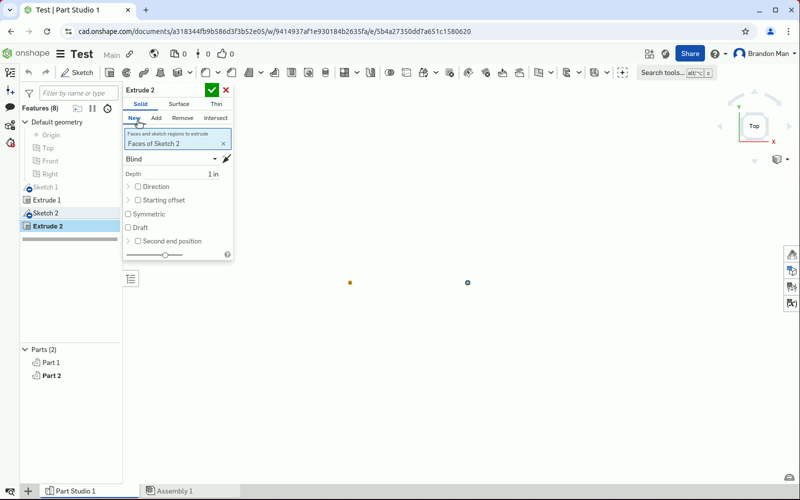
key(tab, 4)
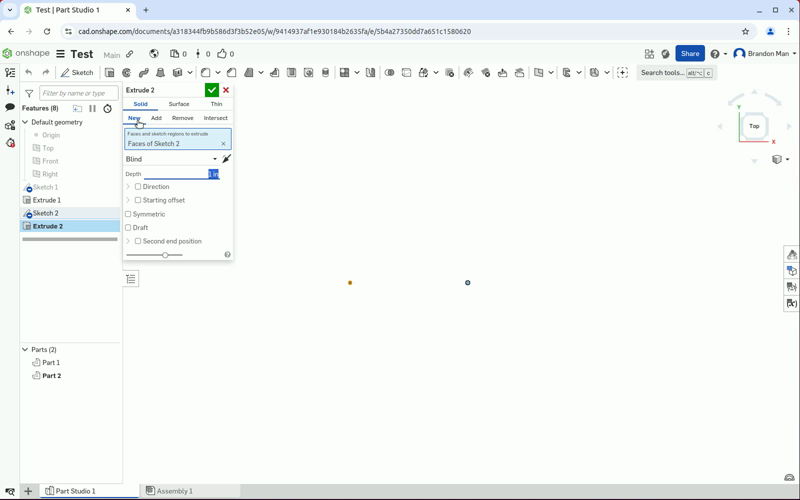
text(-19.979)
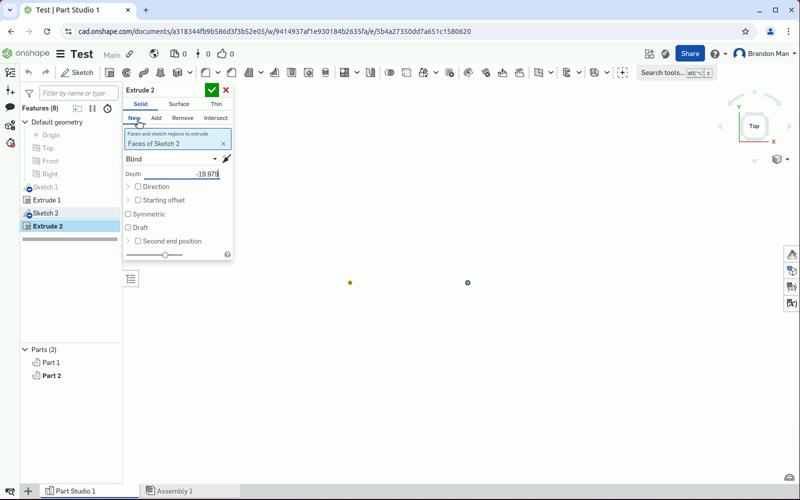
key(enter)
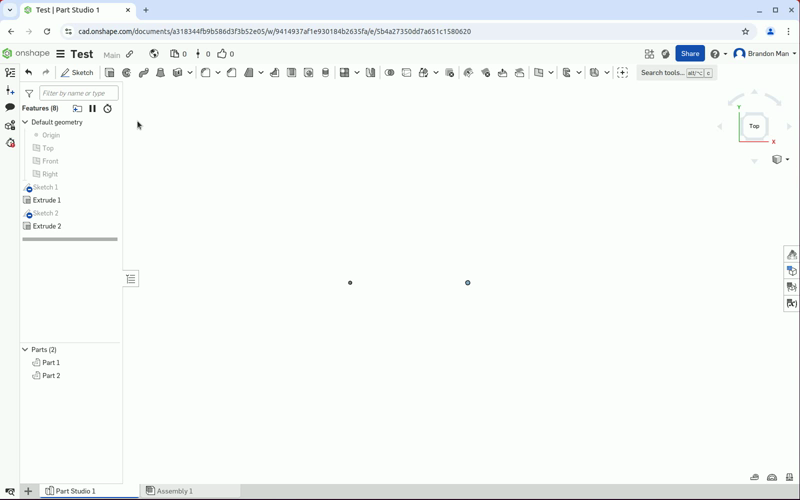
key(shift+h)
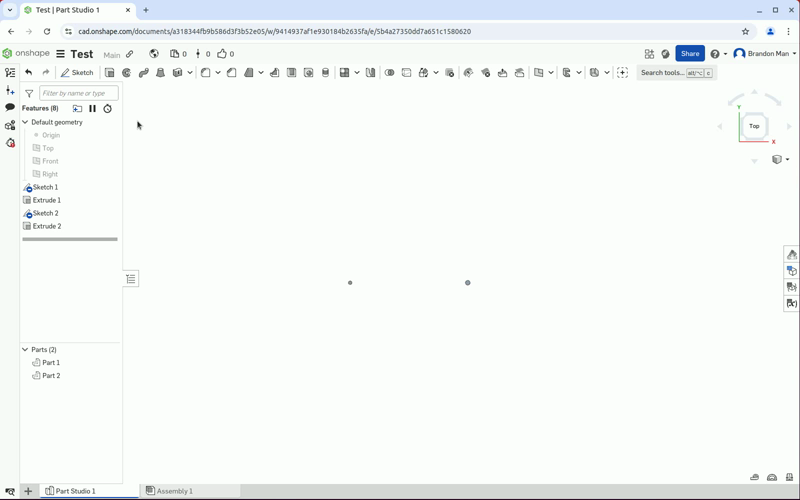
key(shift+h)
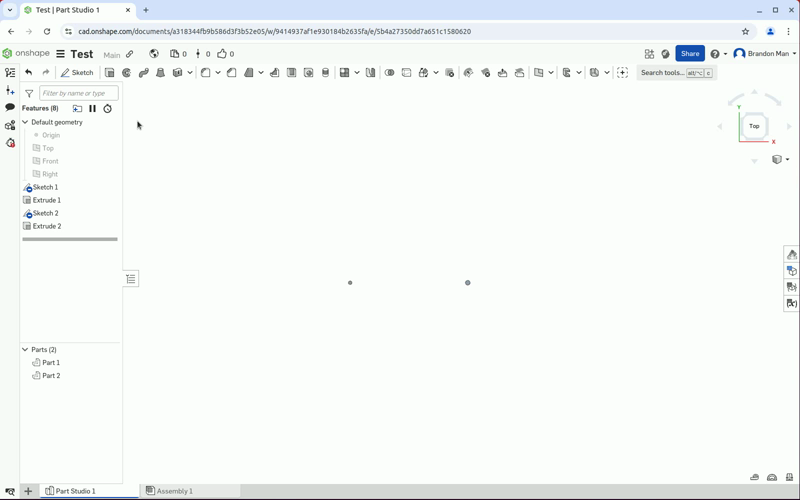
key(shift+7)
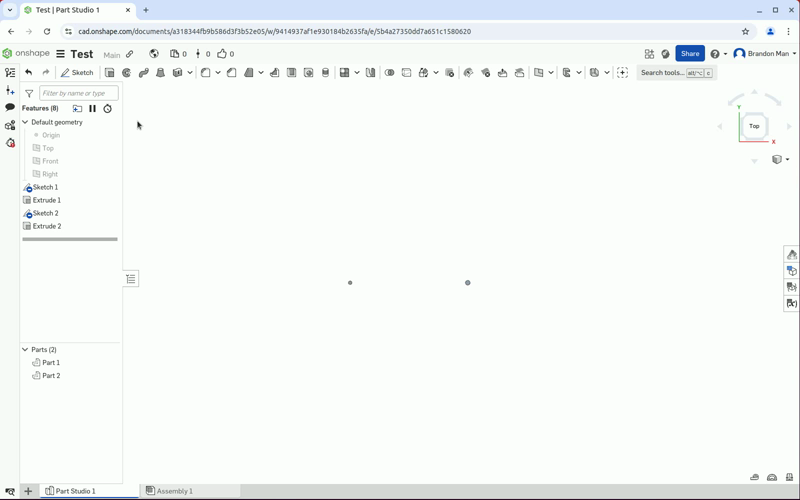
key(up, 3)
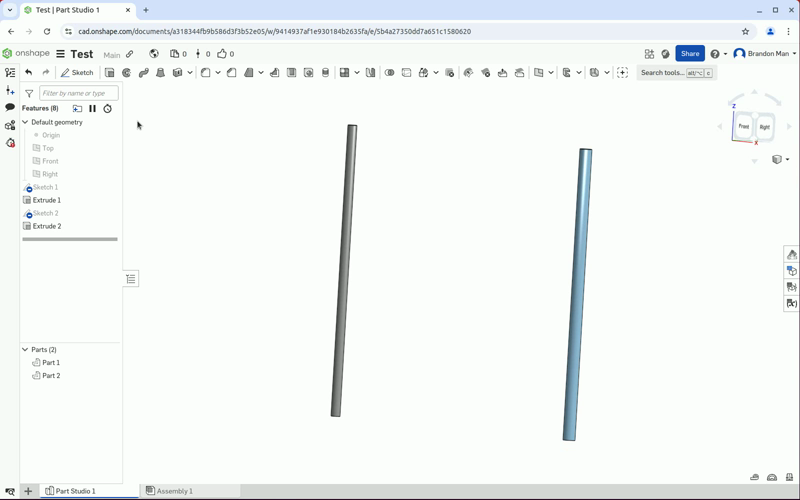
key(left, 3)
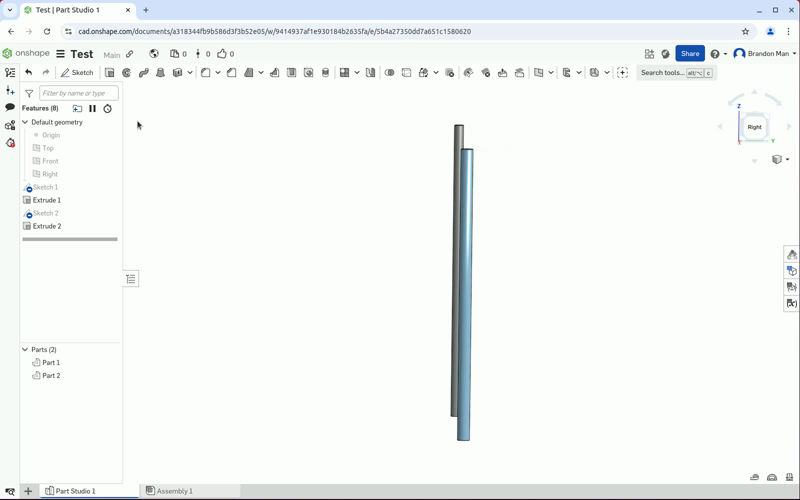
key(right, 3)
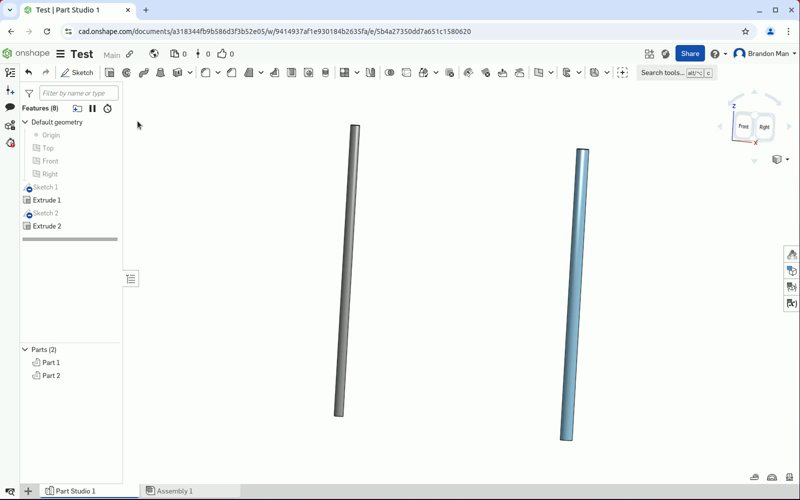
key(down, 3)
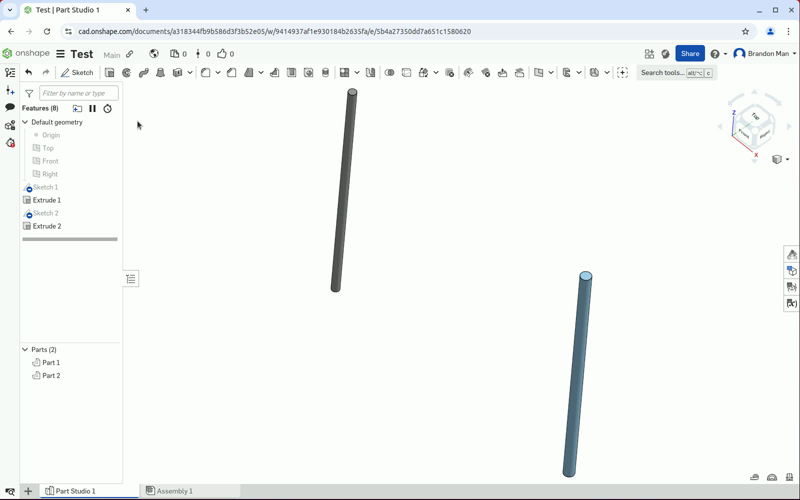
mouse_move(73, 189)
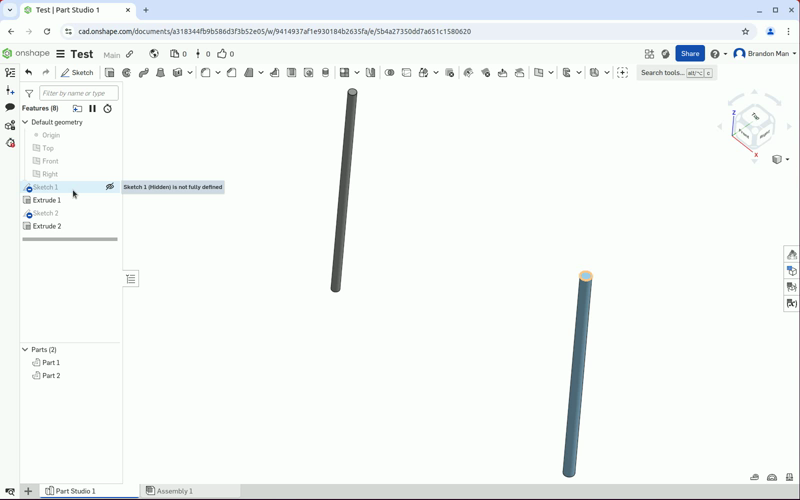
click(73, 189)